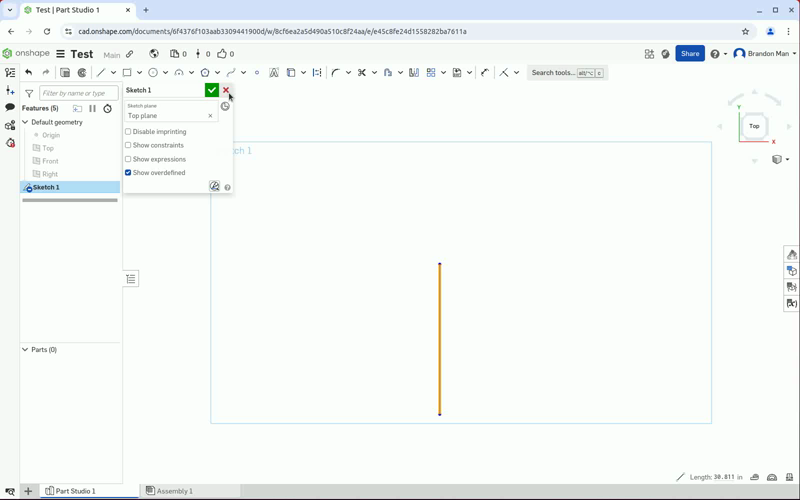
key(shift+h)
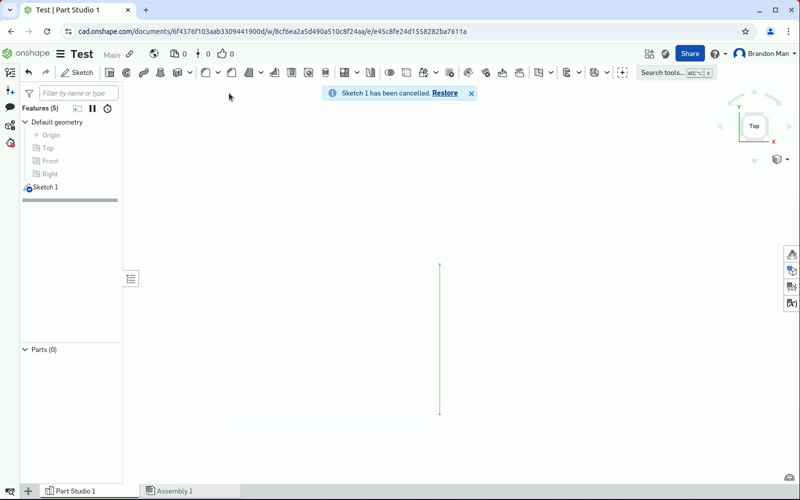
key(shift+s)
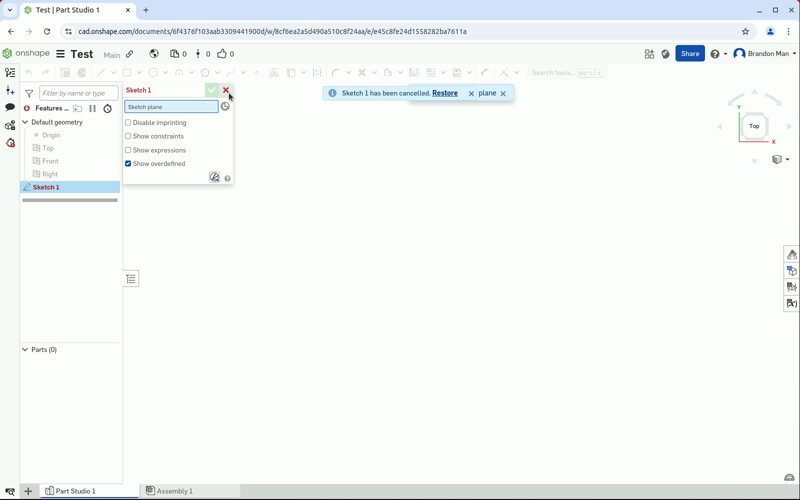
mouse_move(73, 150)
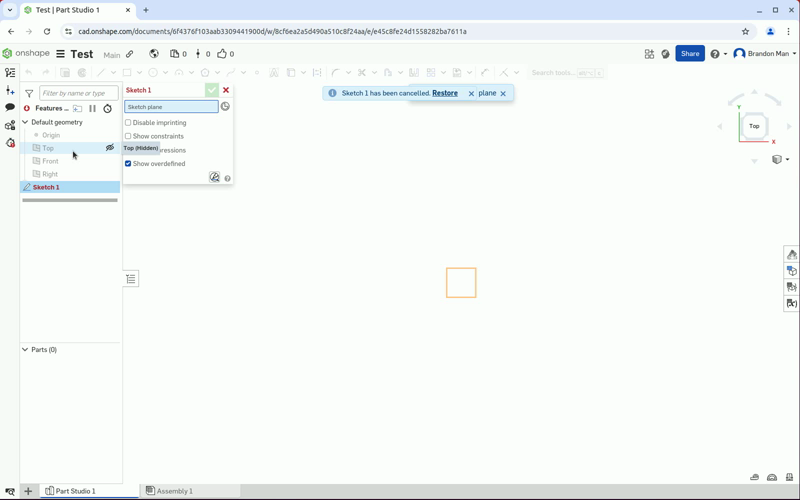
click(73, 150)
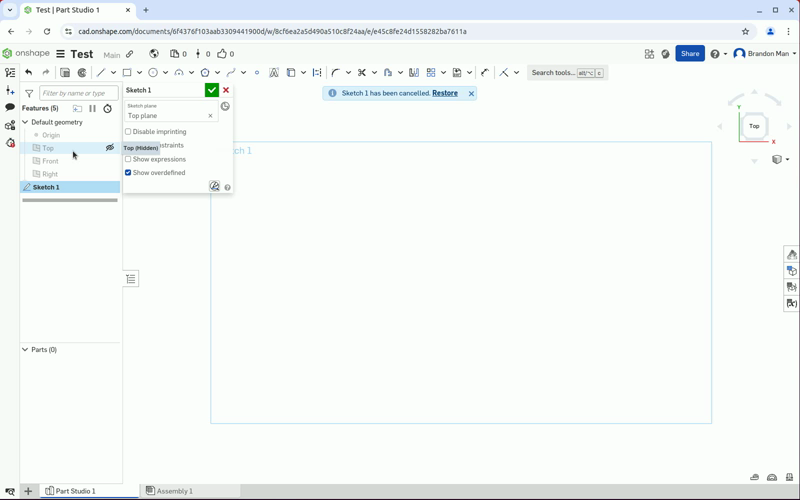
mouse_move(73, 352)
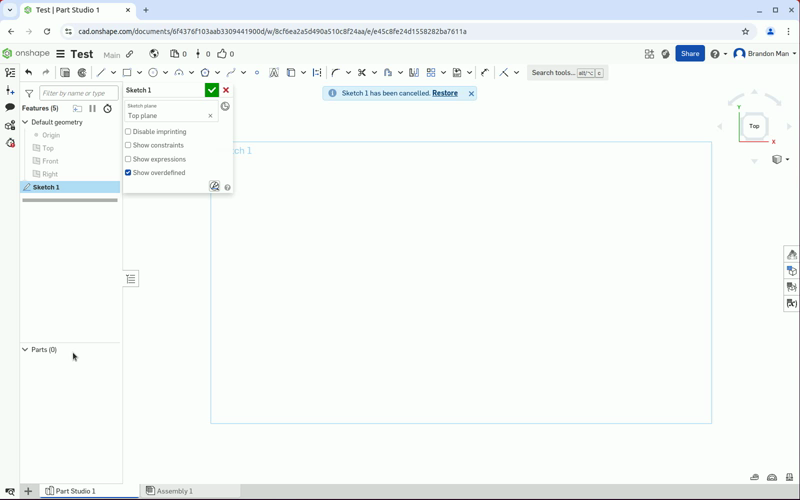
key(y)
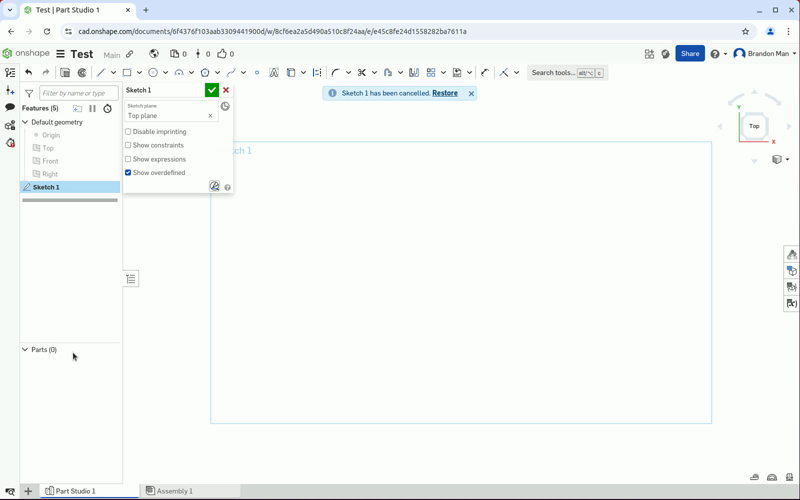
key(c)
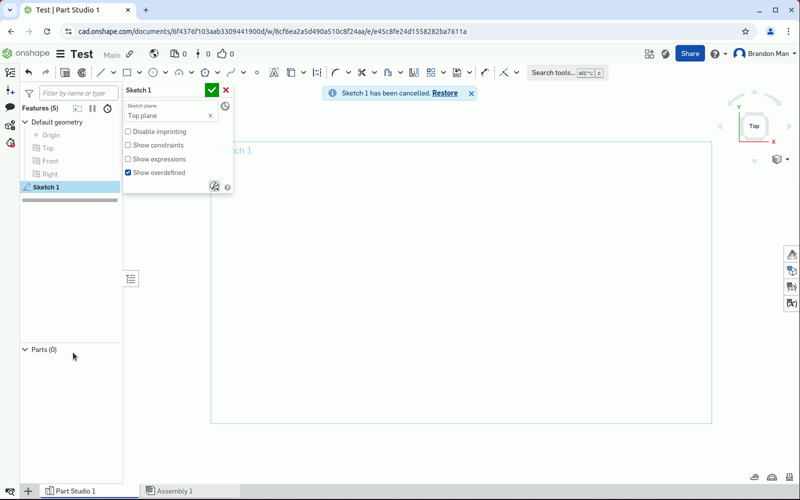
key_down(shift)
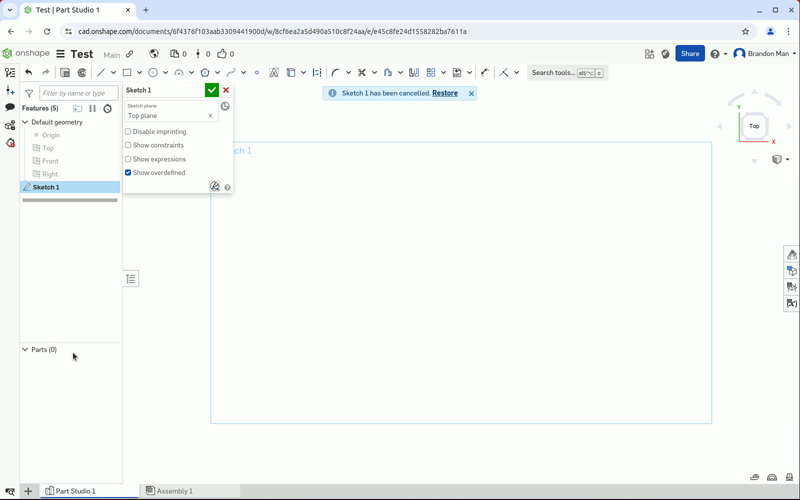
mouse_move(461, 282)
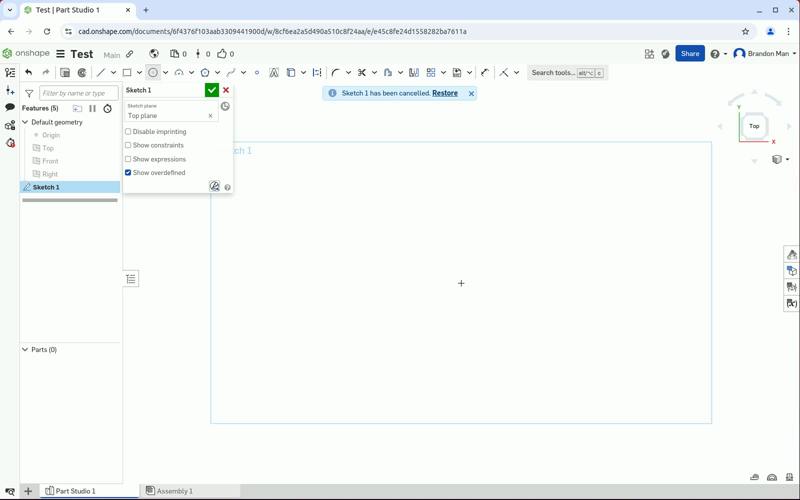
click(461, 282)
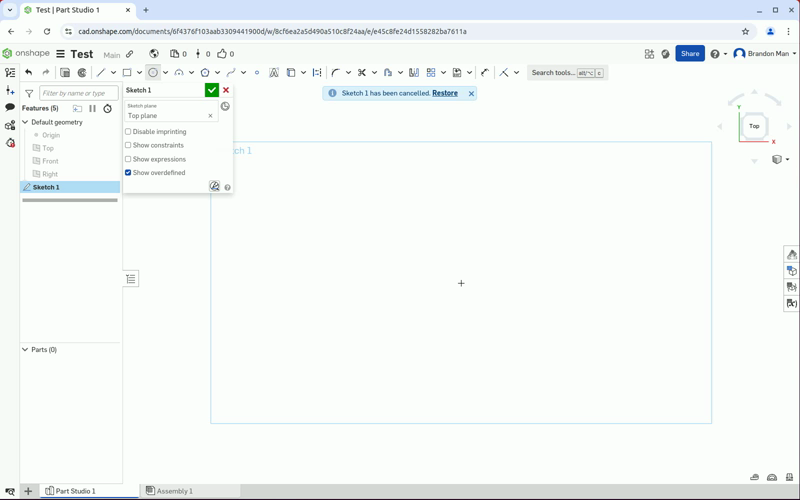
key_up(shift)
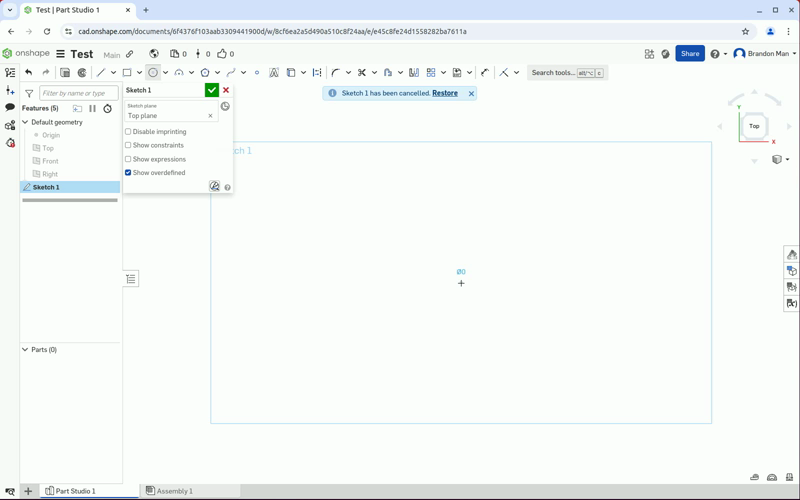
mouse_move(574, 282)
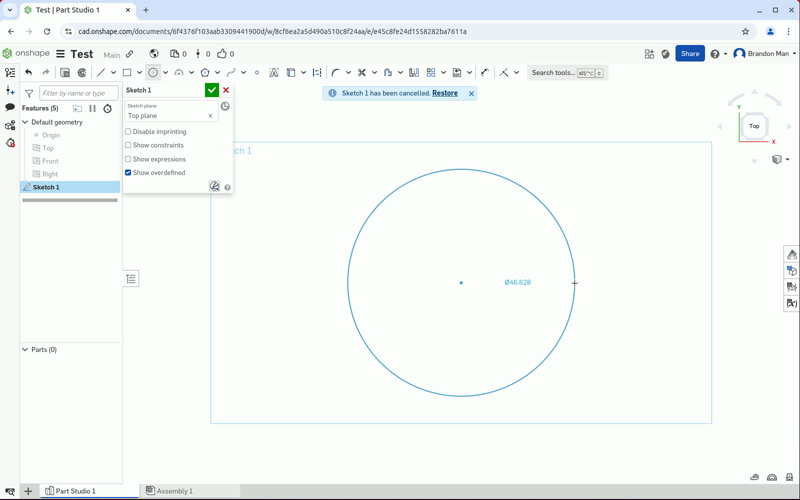
click(574, 282)
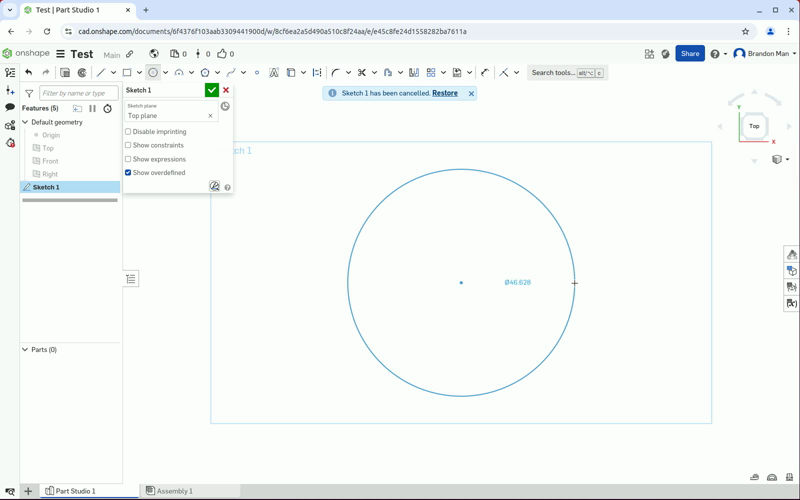
key(esc)
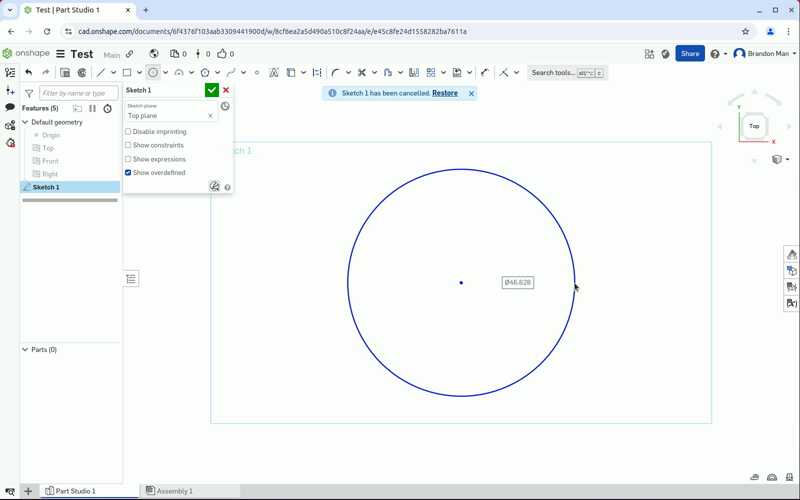
mouse_move(469, 360)
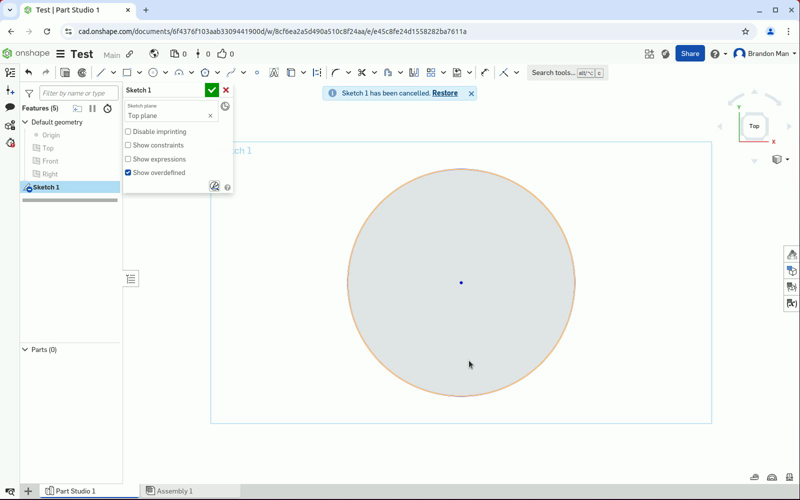
click(469, 360)
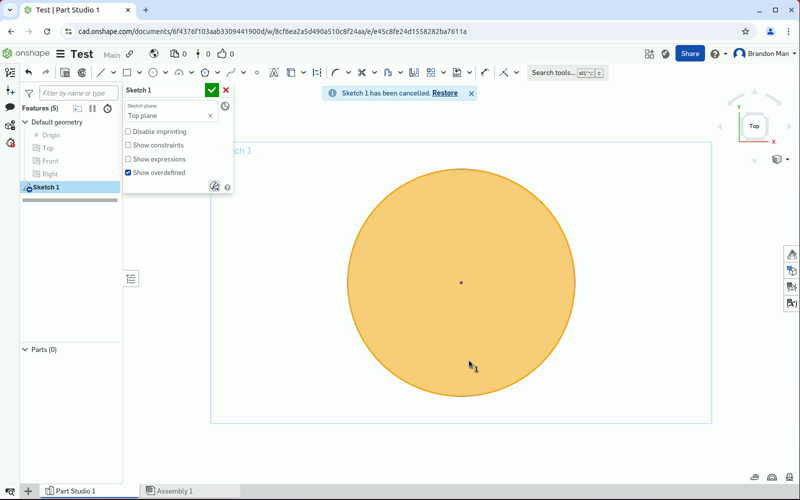
mouse_move(73, 352)
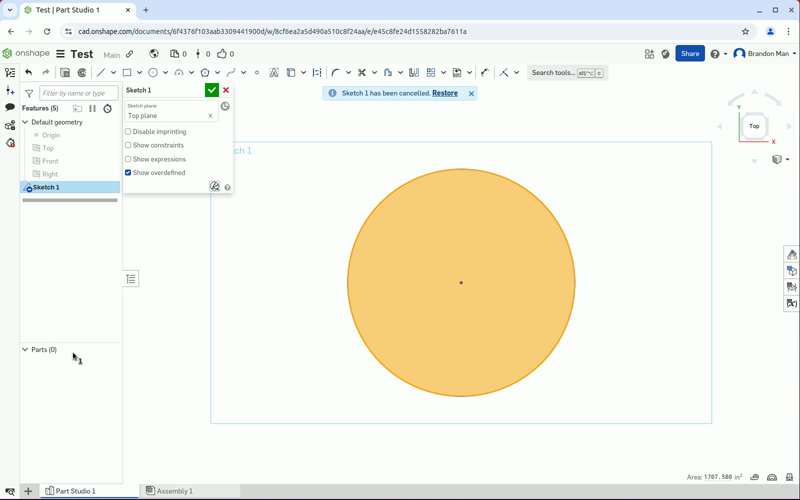
key(shift+y)
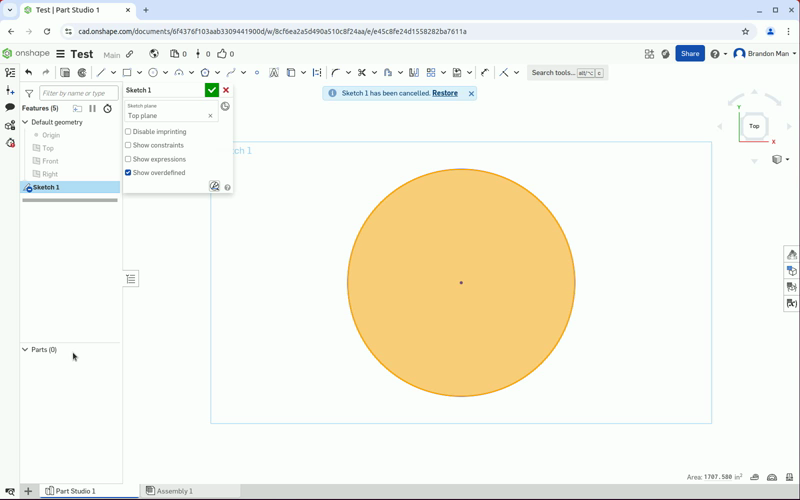
key(shift+e)
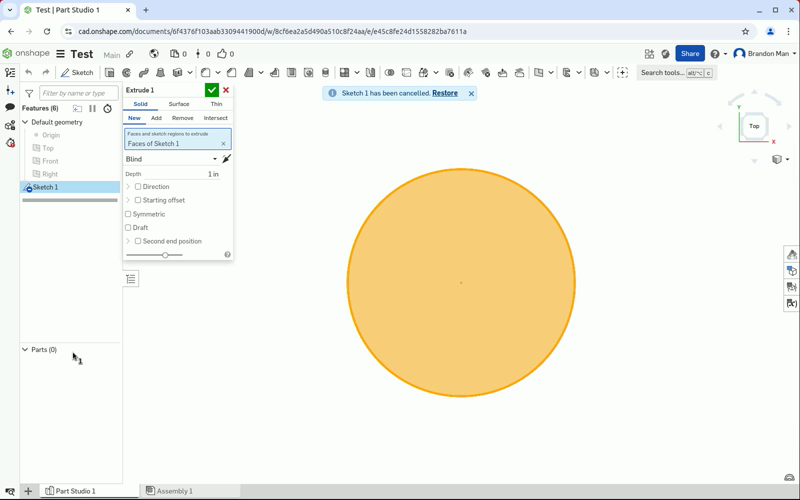
mouse_move(143, 106)
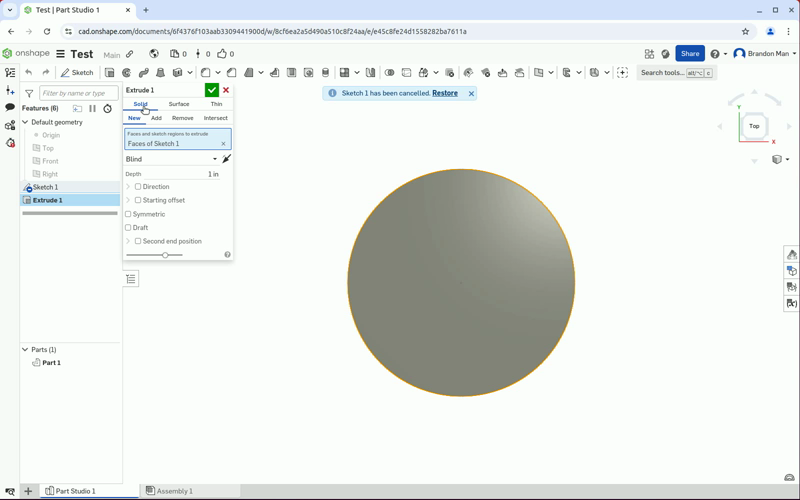
click(143, 106)
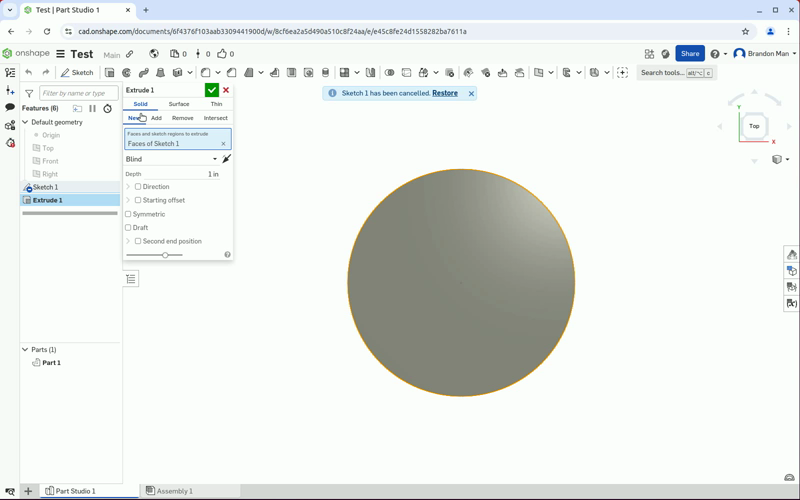
mouse_move(137, 120)
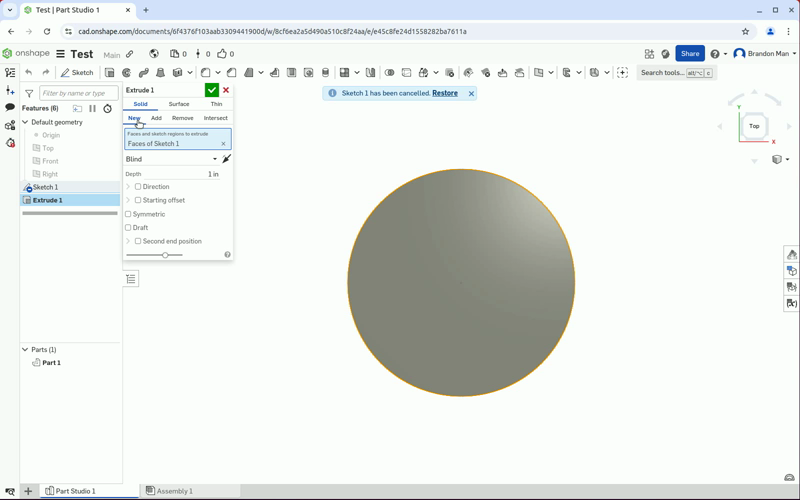
click(137, 120)
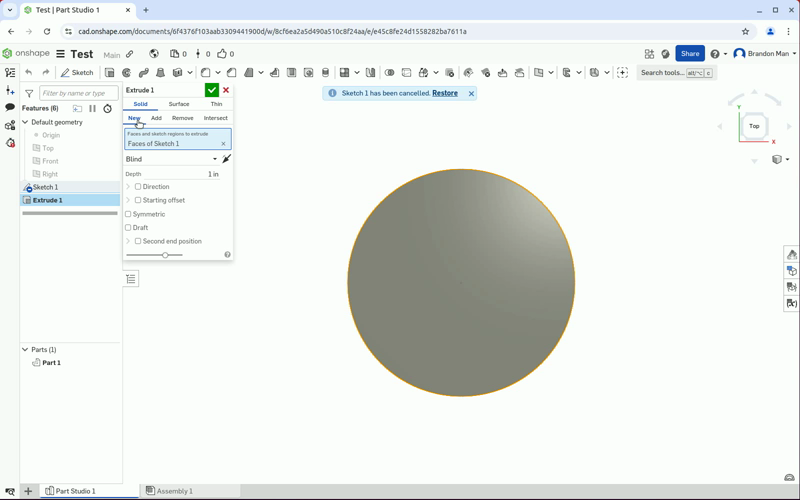
key(tab, 4)
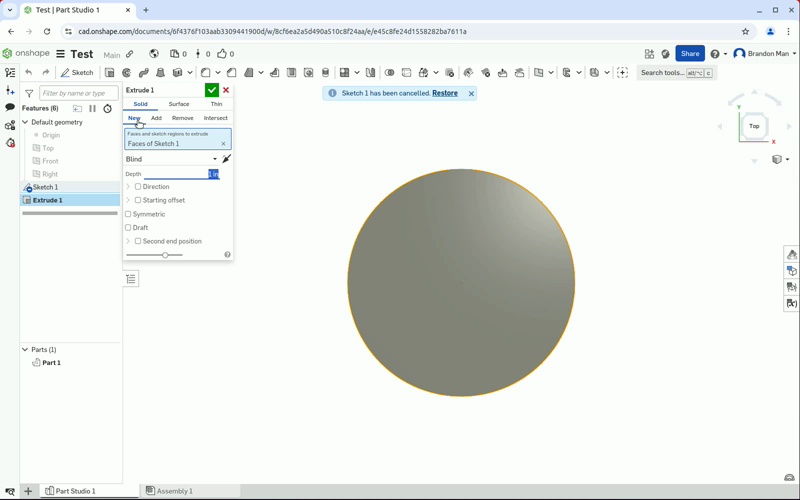
text(4.574)
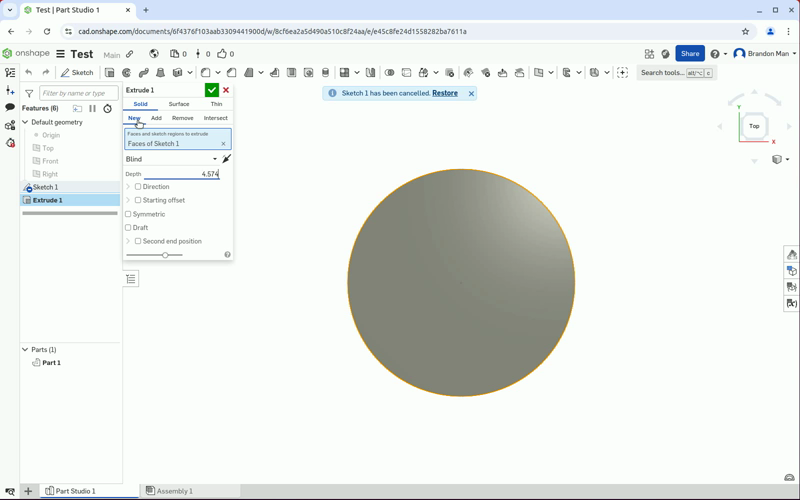
key(enter)
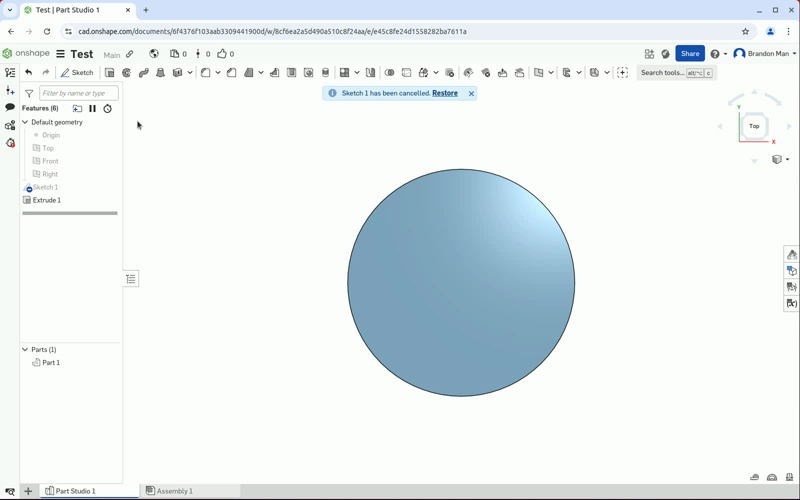
key(shift+h)
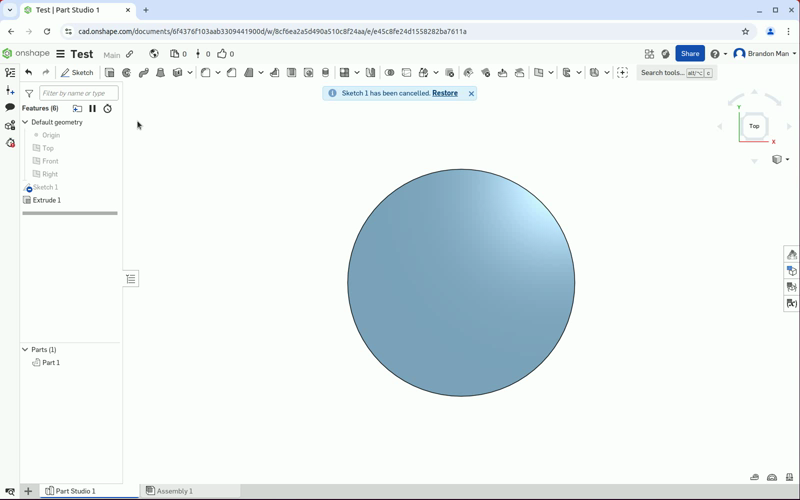
key(shift+h)
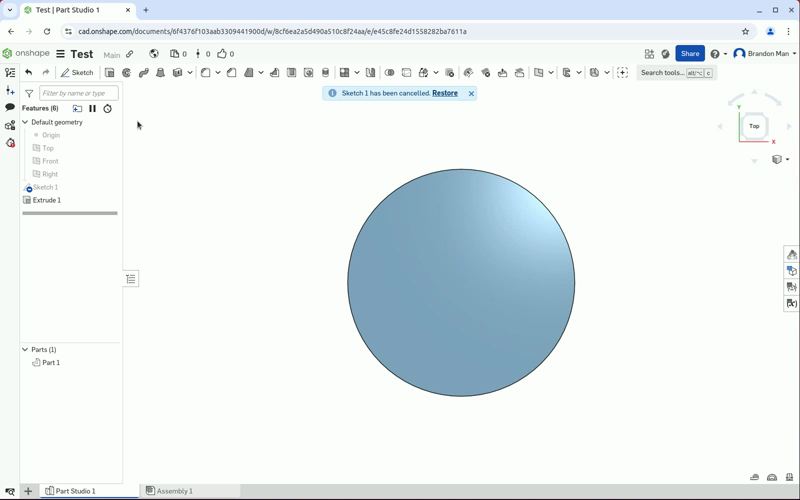
mouse_move(73, 189)
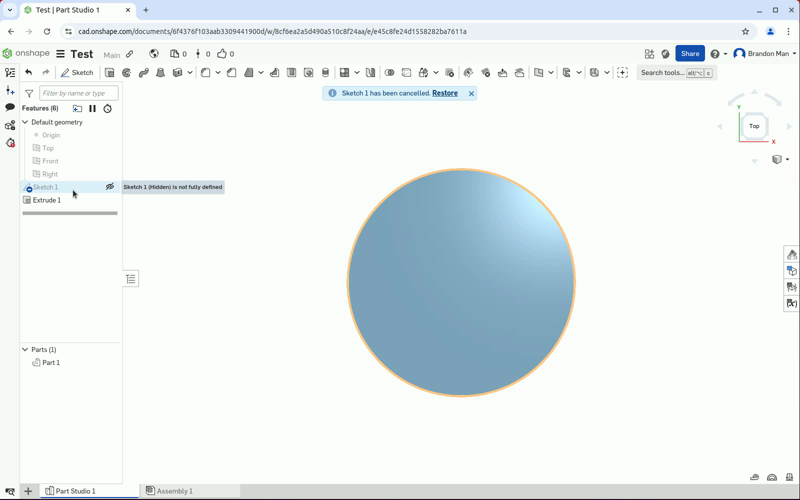
click(73, 189)
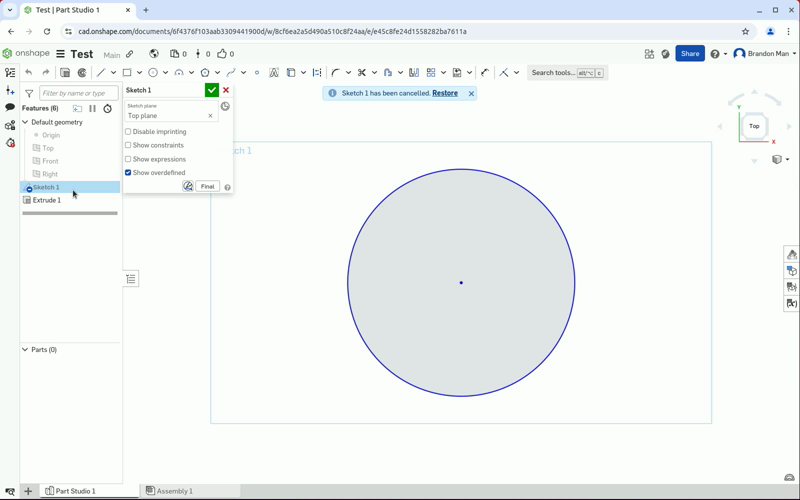
mouse_move(229, 92)
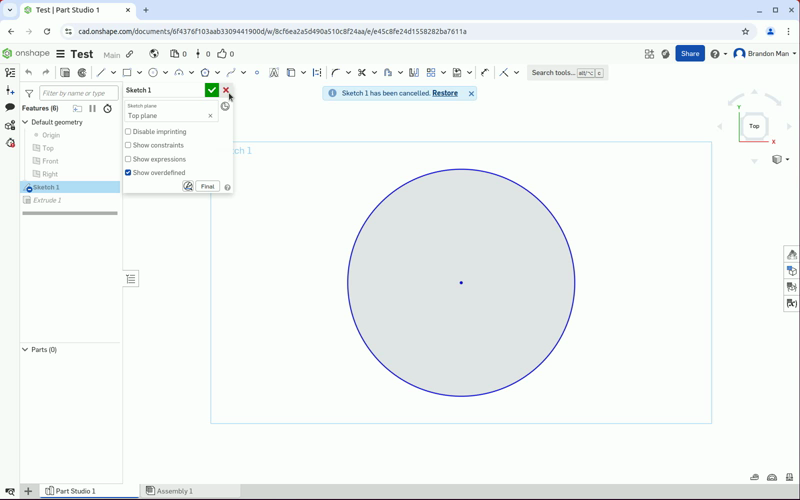
click(229, 92)
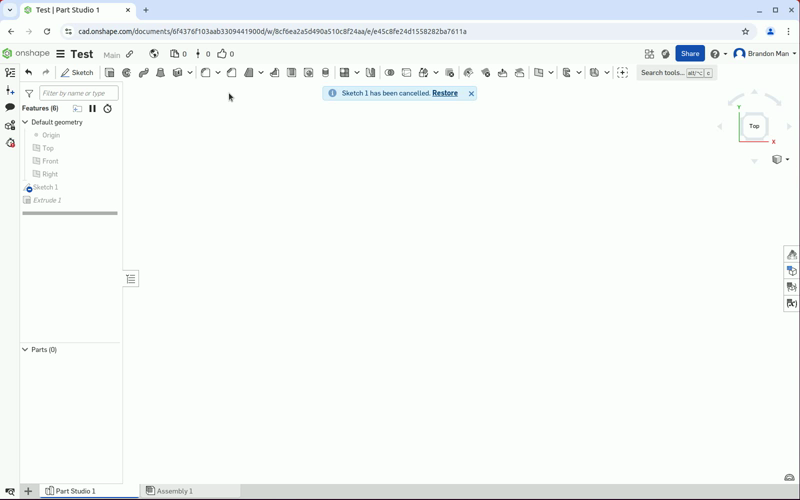
mouse_move(541, 75)
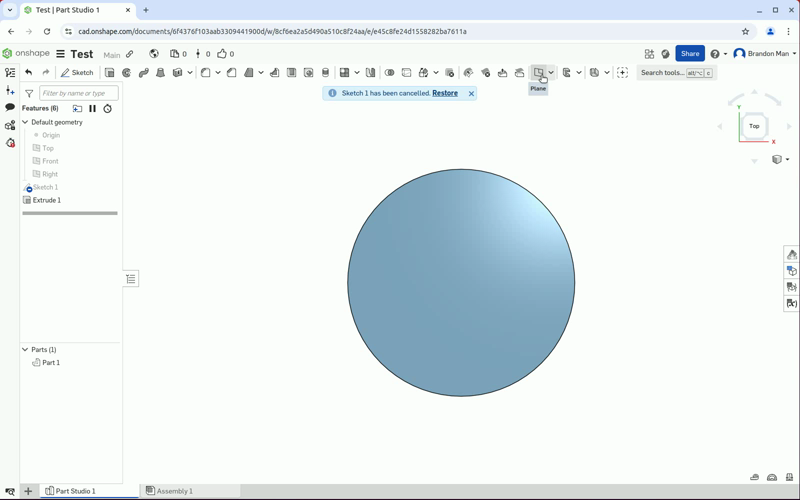
click(541, 75)
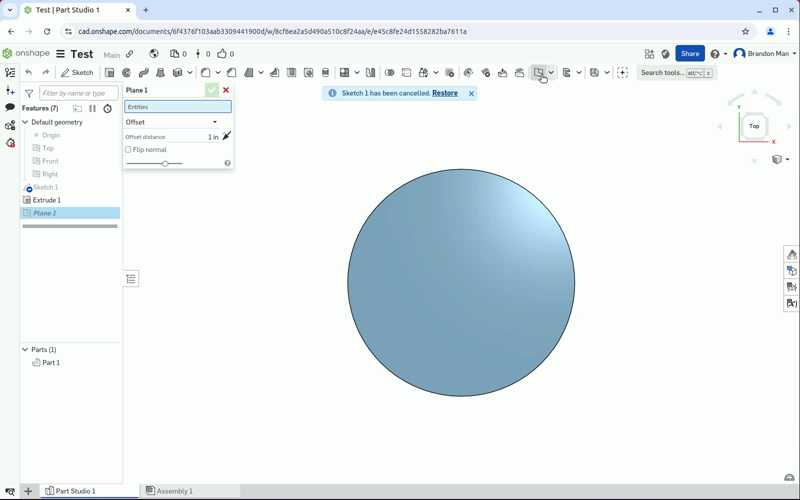
mouse_move(73, 150)
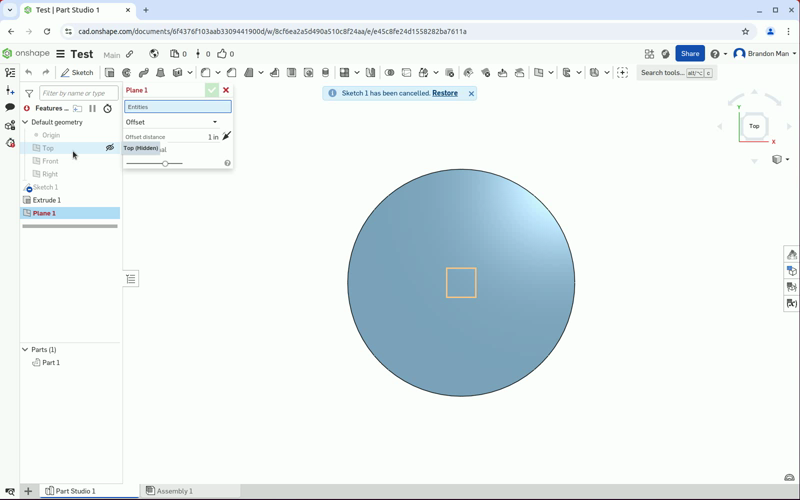
click(73, 150)
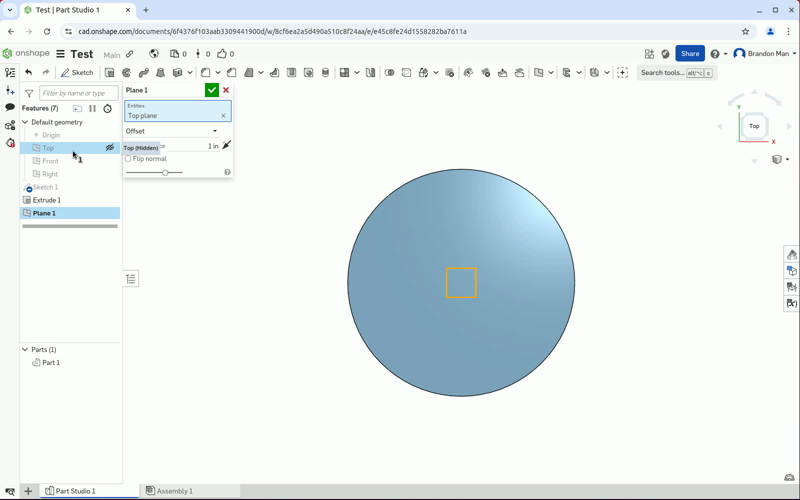
key(tab, 2)
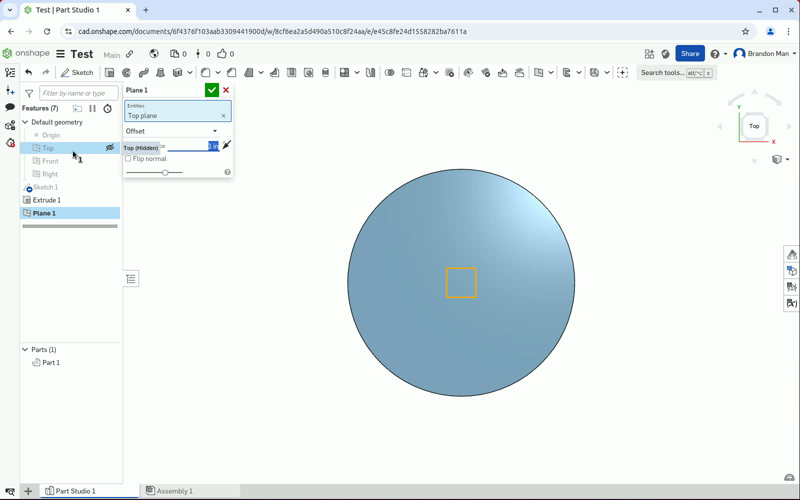
text(4.56)
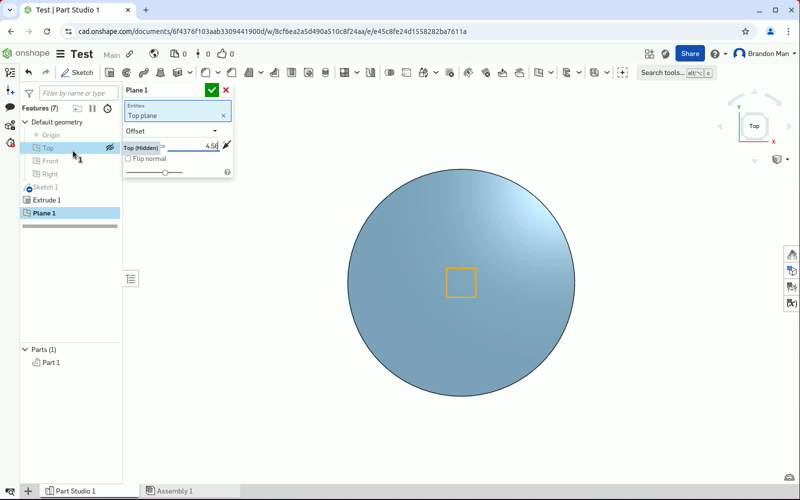
key(enter, 2)
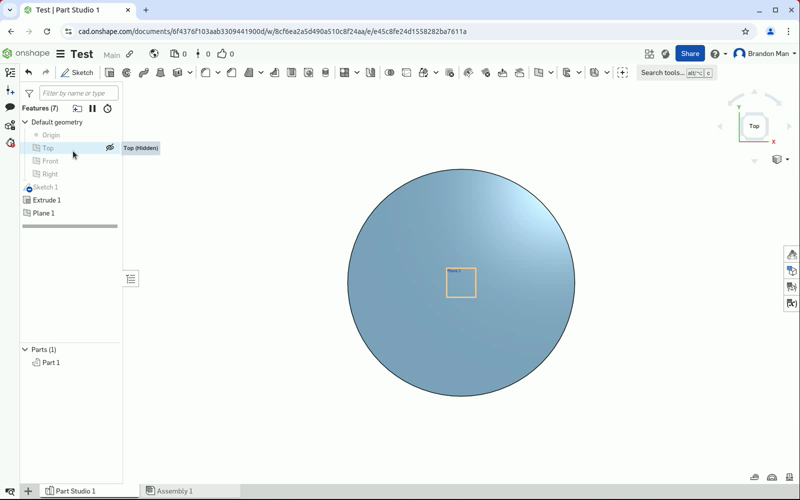
key(shift+s)
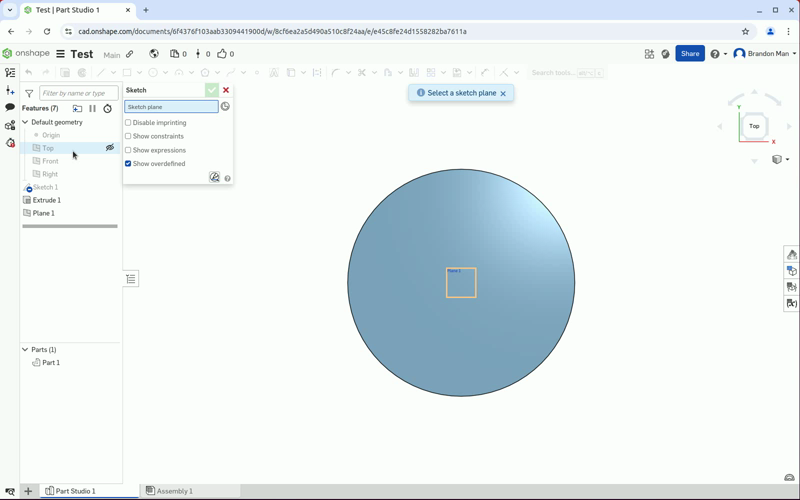
mouse_move(73, 215)
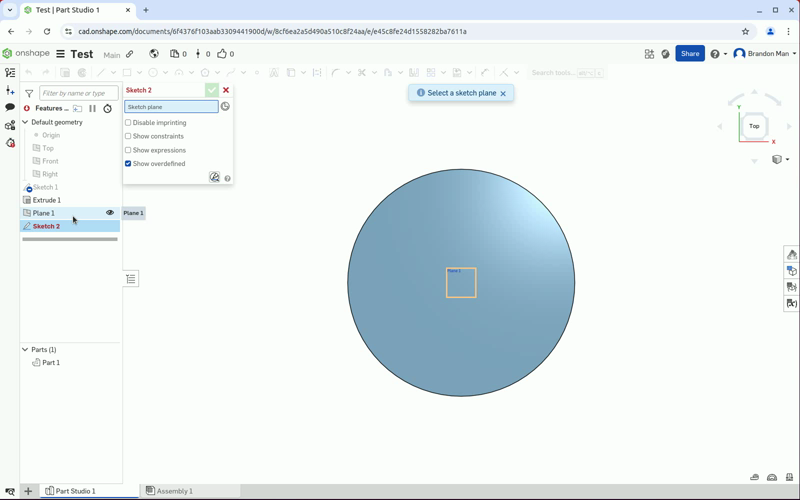
click(73, 215)
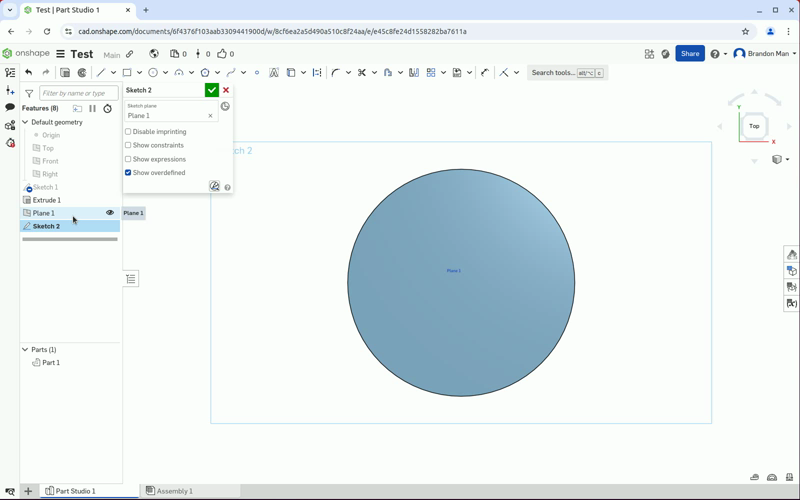
mouse_move(73, 352)
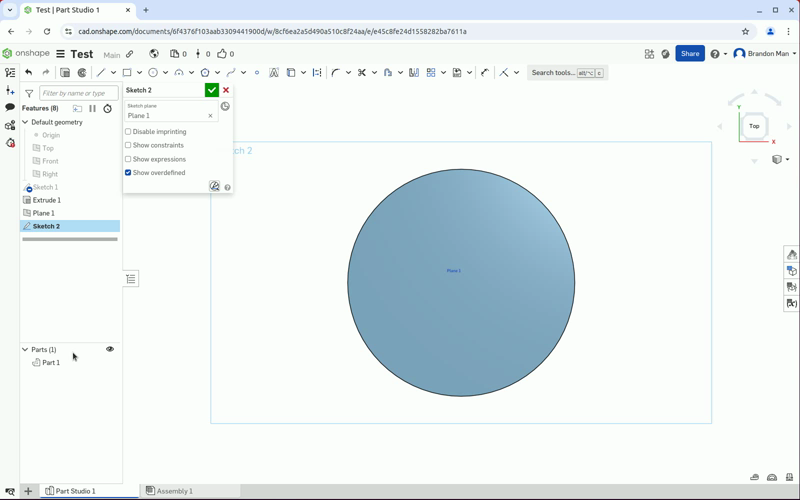
key(y)
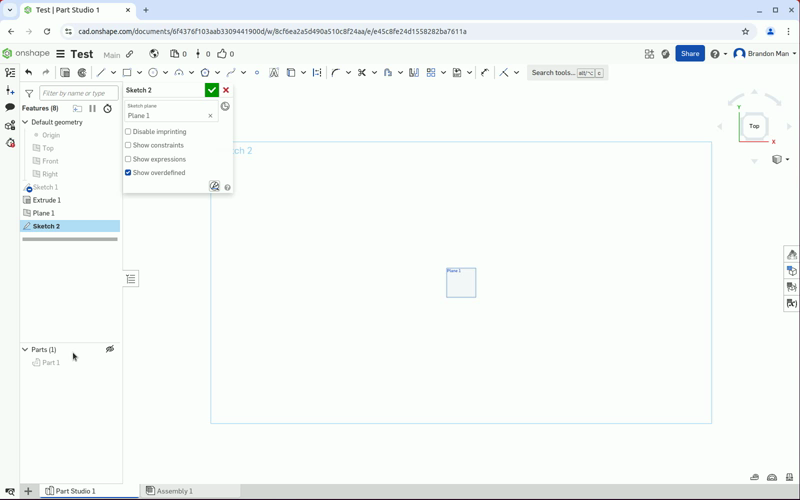
key(c)
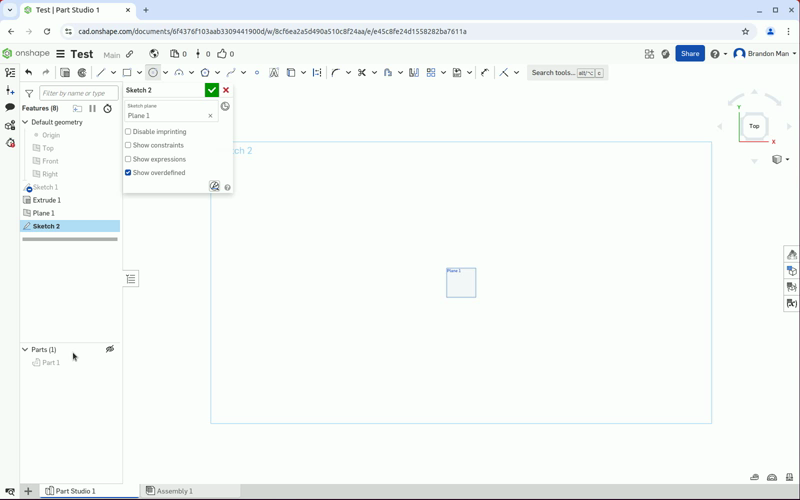
key_down(shift)
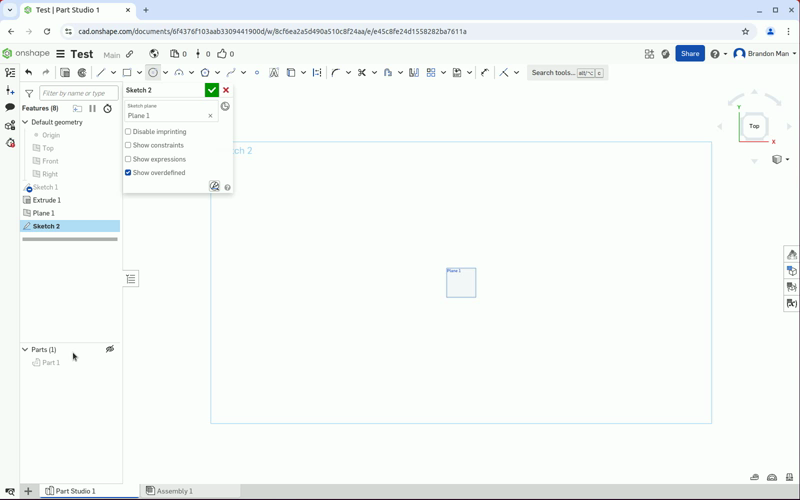
mouse_move(460, 282)
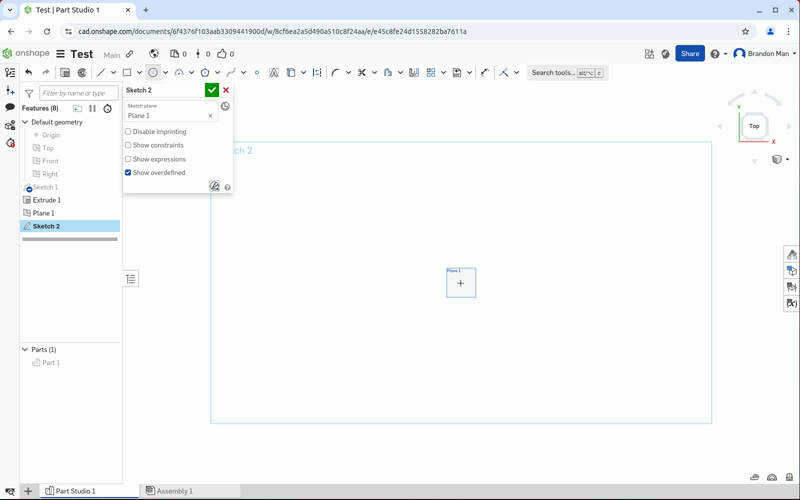
click(460, 282)
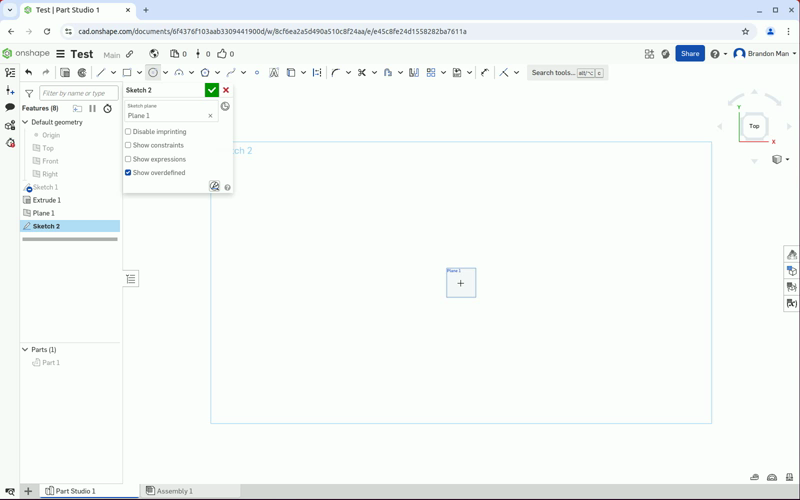
key_up(shift)
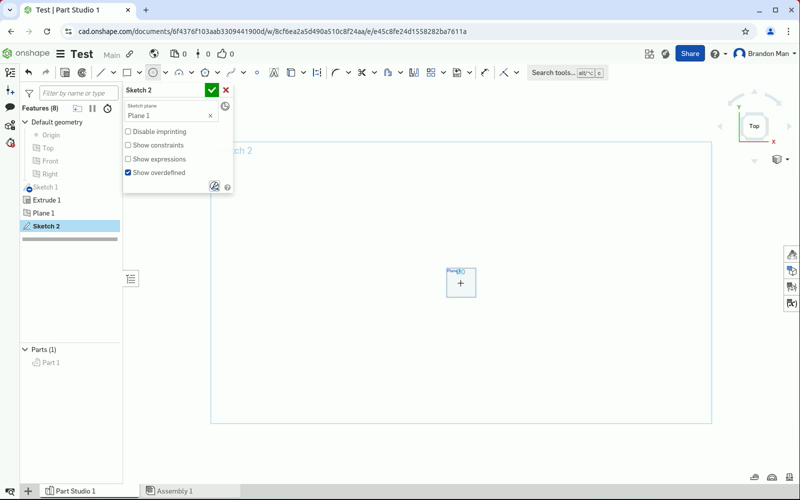
mouse_move(518, 282)
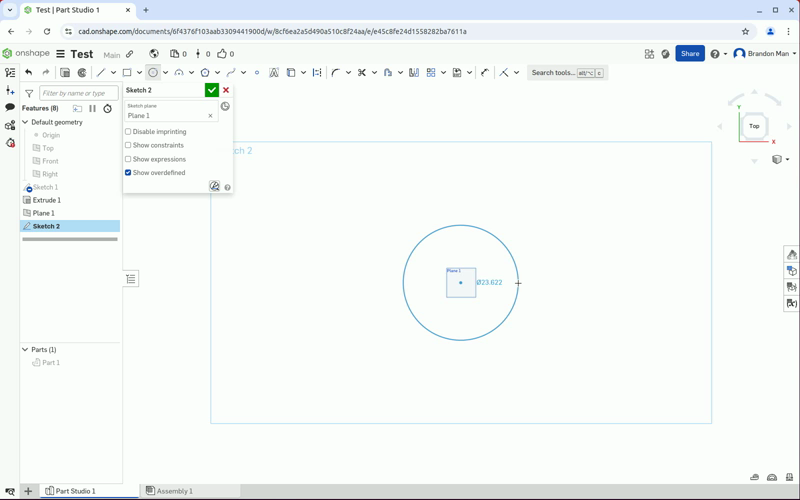
click(518, 282)
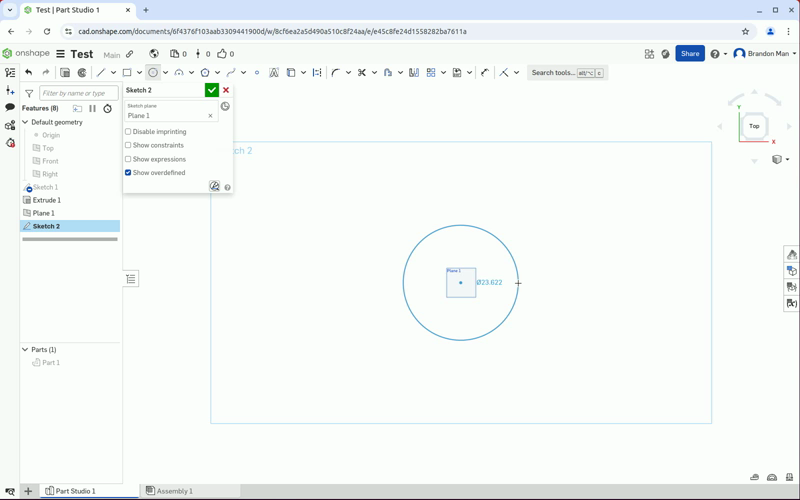
key(esc)
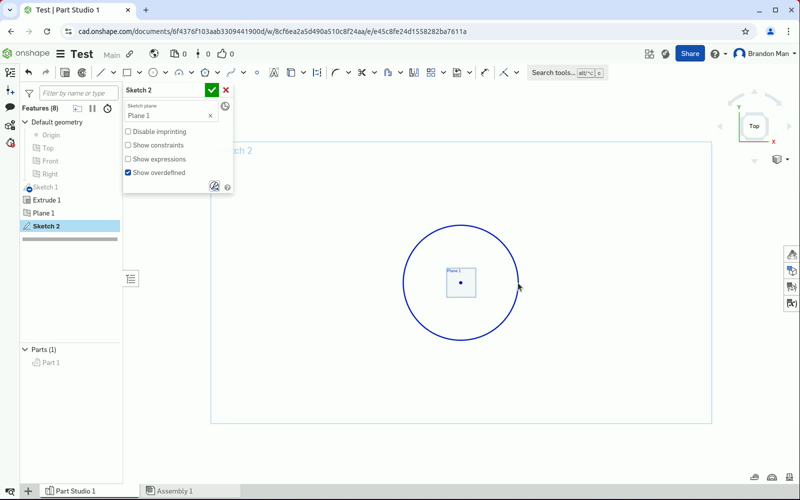
mouse_move(447, 292)
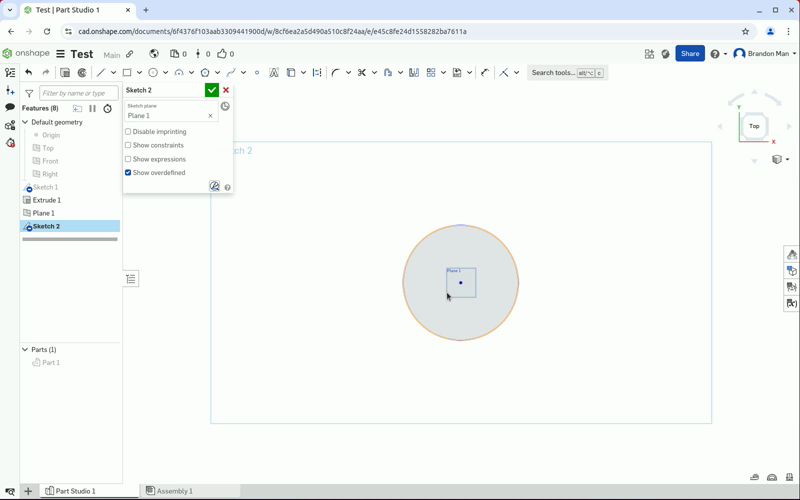
click(447, 292)
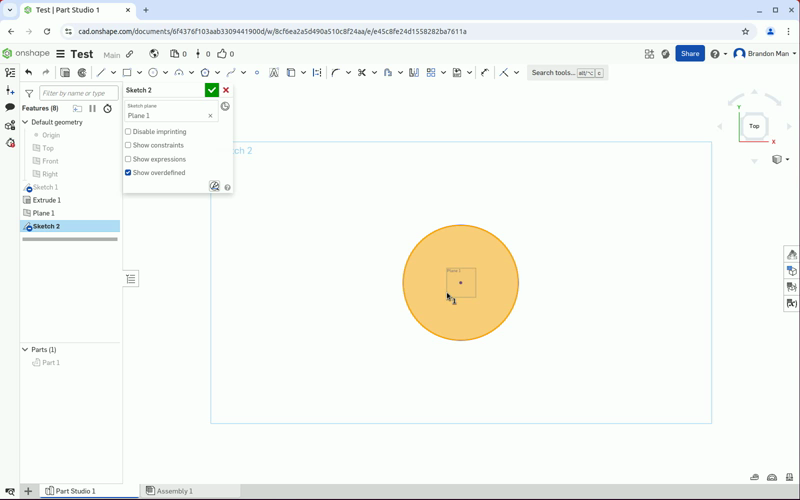
mouse_move(73, 352)
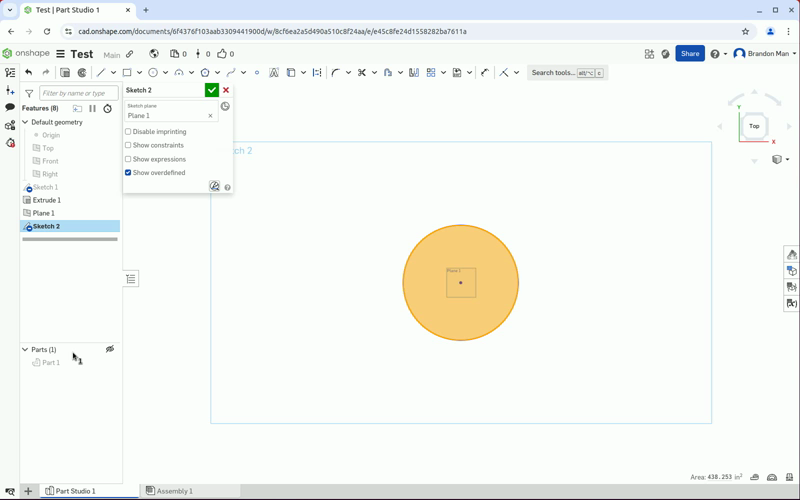
key(shift+y)
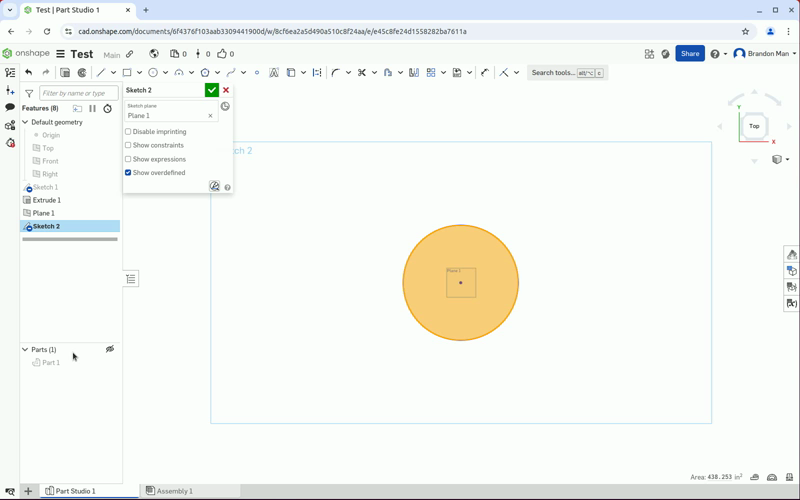
key(shift+e)
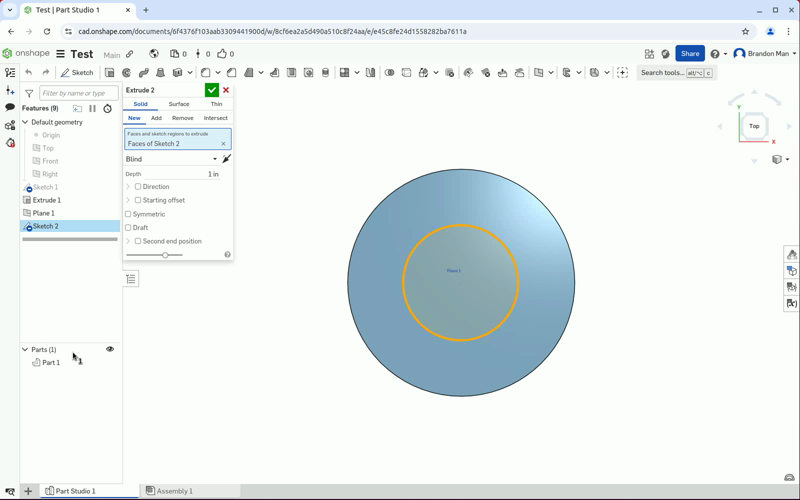
mouse_move(143, 106)
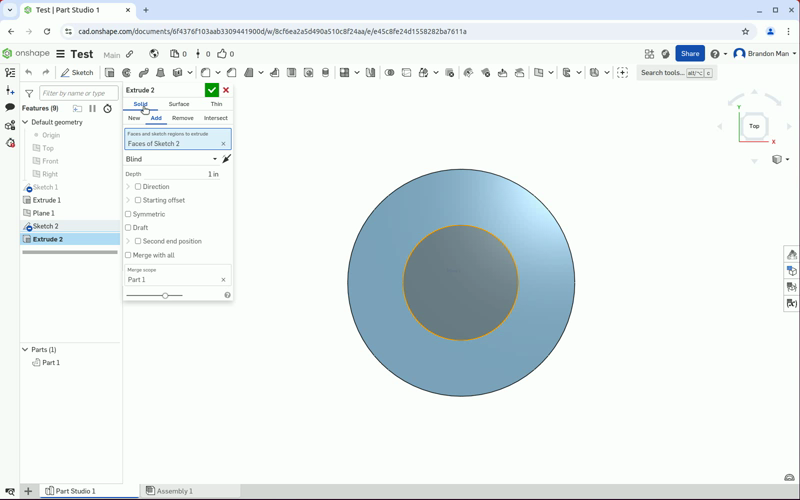
click(143, 106)
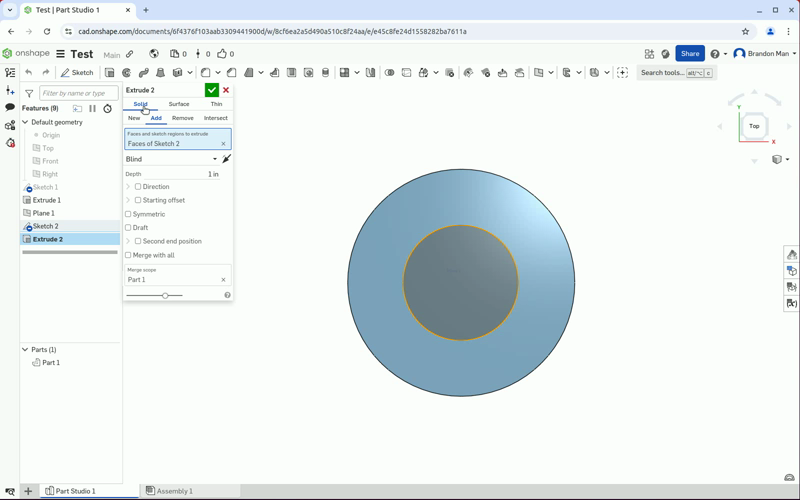
mouse_move(137, 120)
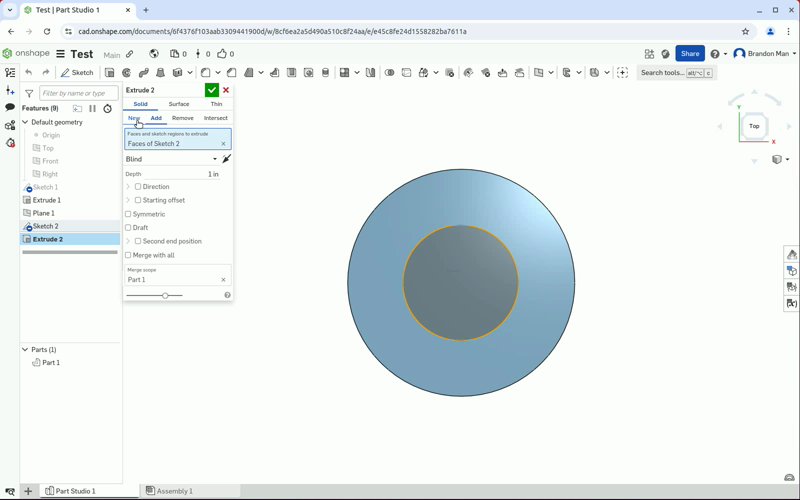
click(137, 120)
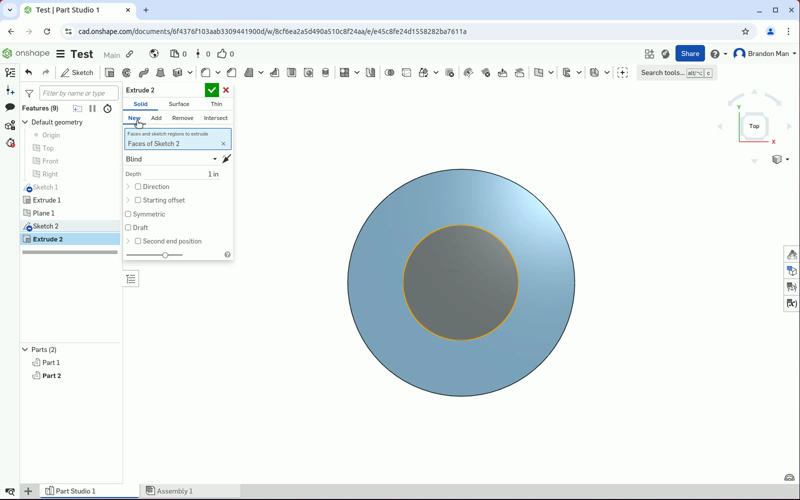
key(tab, 4)
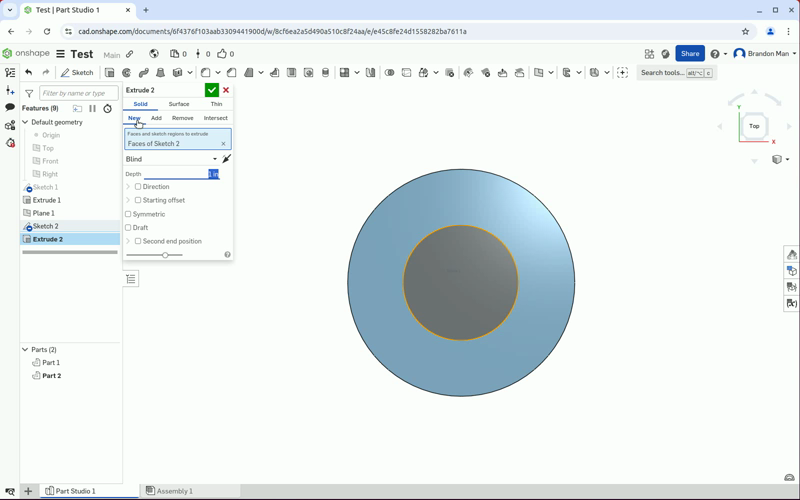
text(2.407)
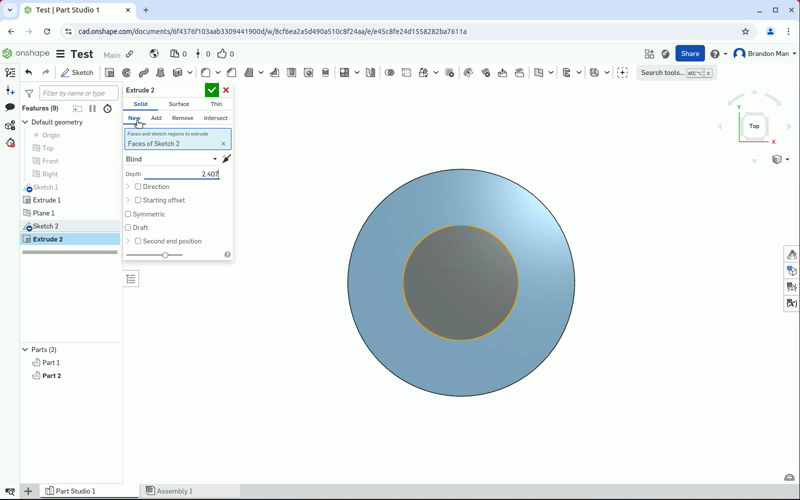
key(enter)
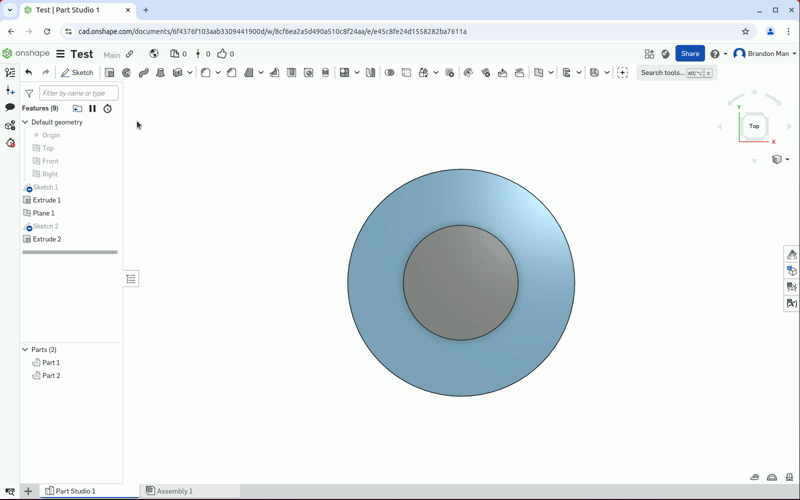
key(shift+h)
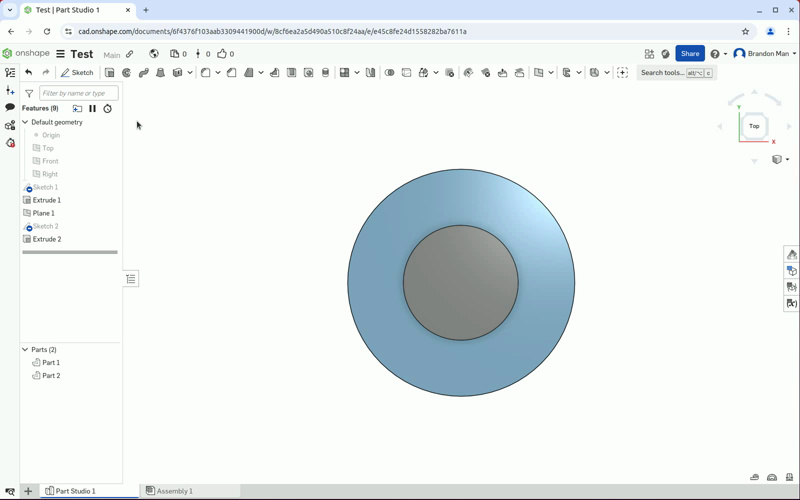
key(shift+h)
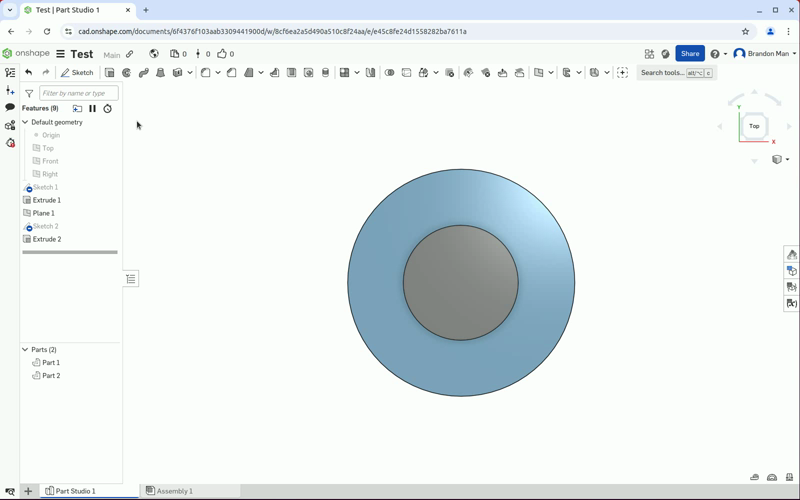
mouse_move(73, 189)
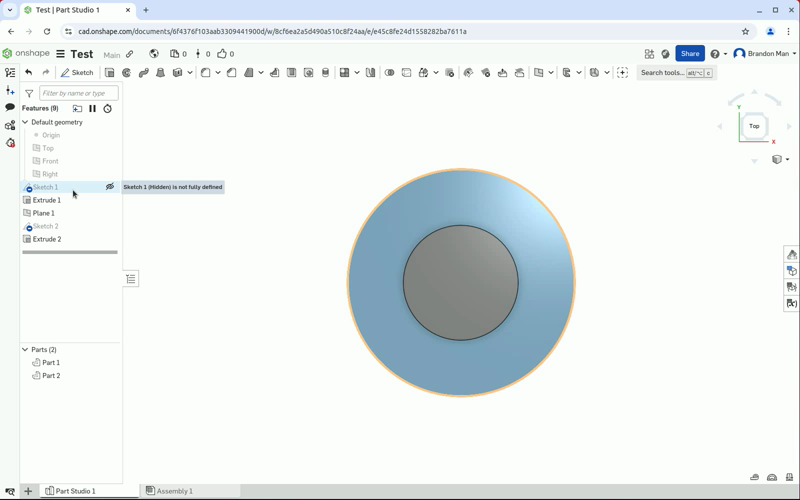
click(73, 189)
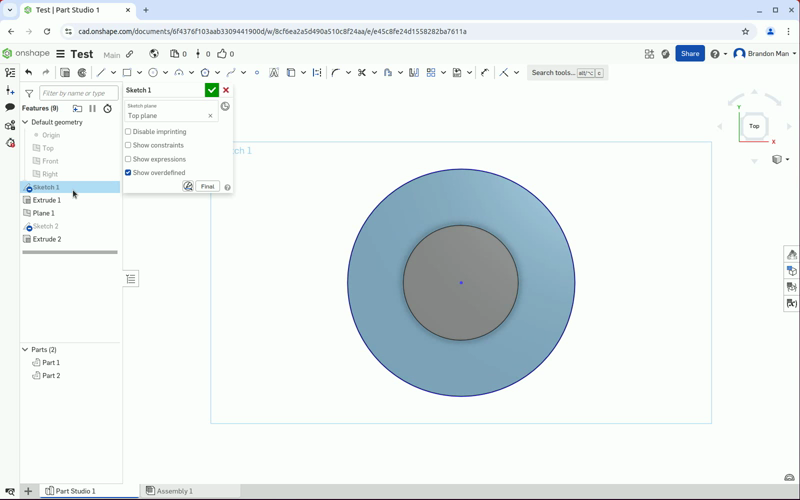
mouse_move(229, 92)
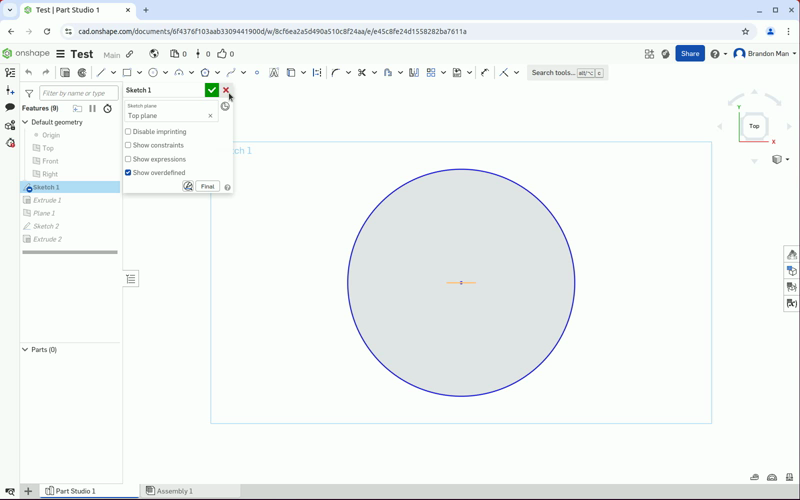
click(229, 92)
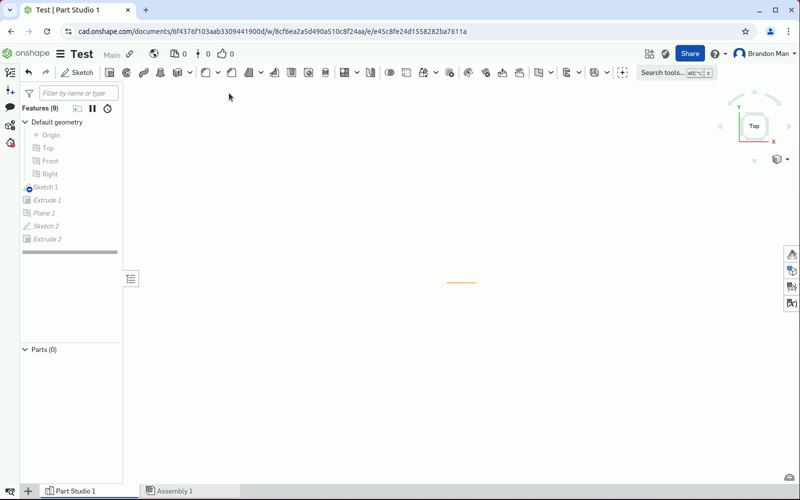
mouse_move(541, 75)
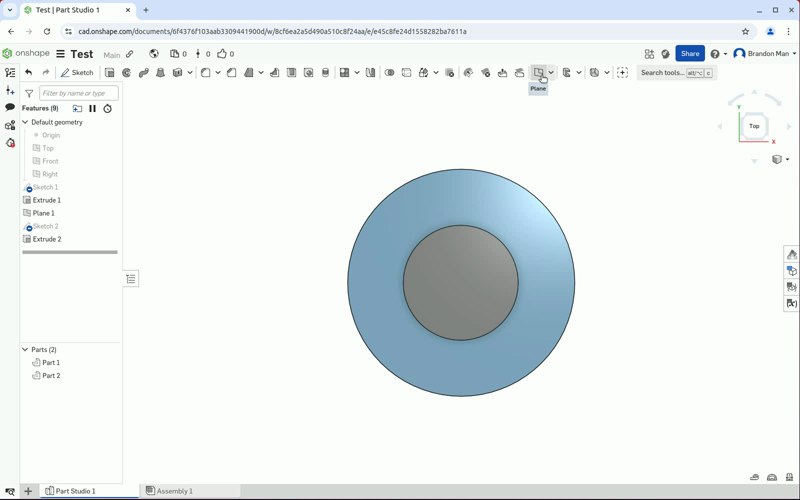
click(541, 75)
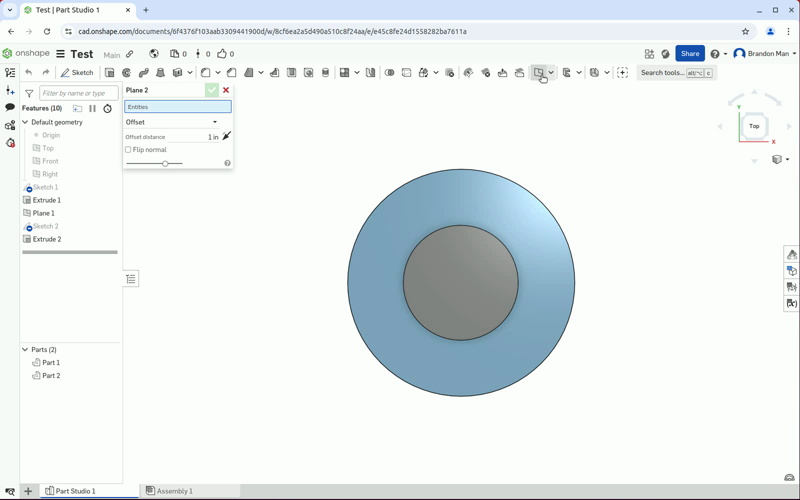
mouse_move(73, 150)
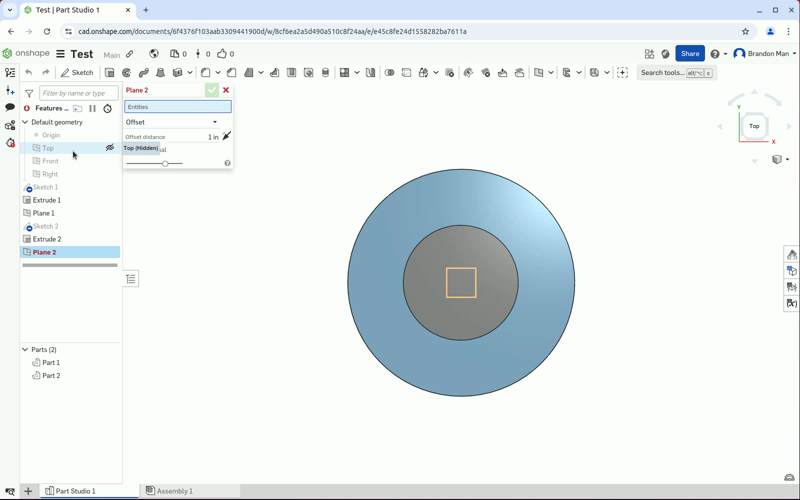
click(73, 150)
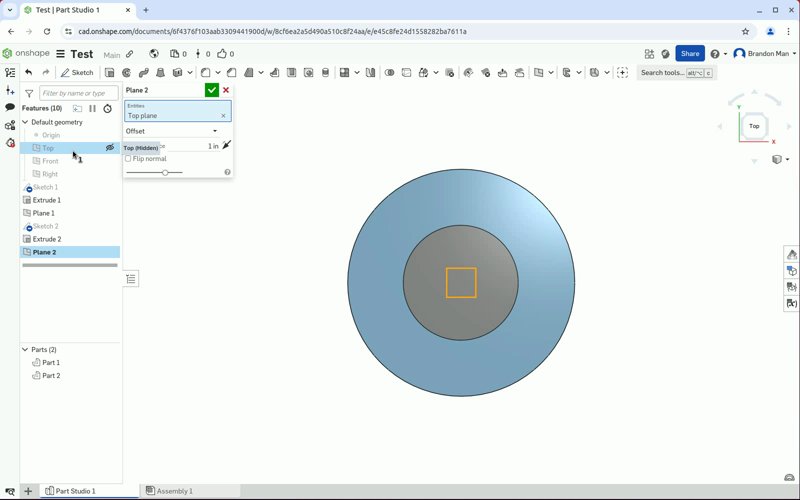
key(tab, 2)
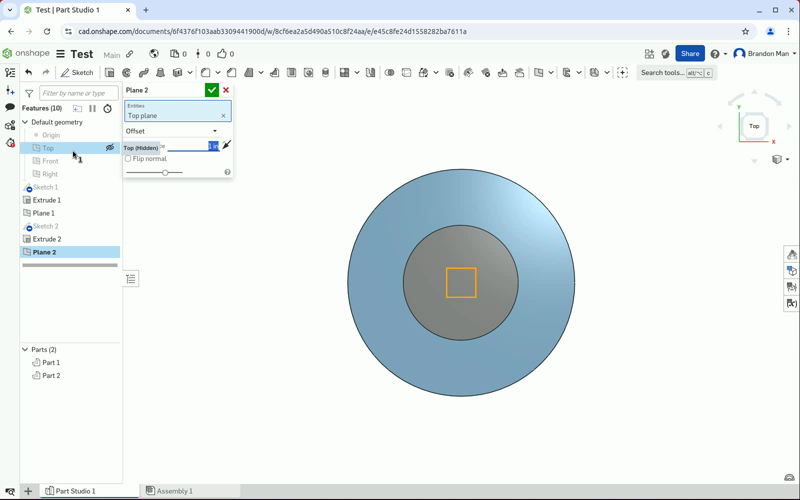
text(6.994)
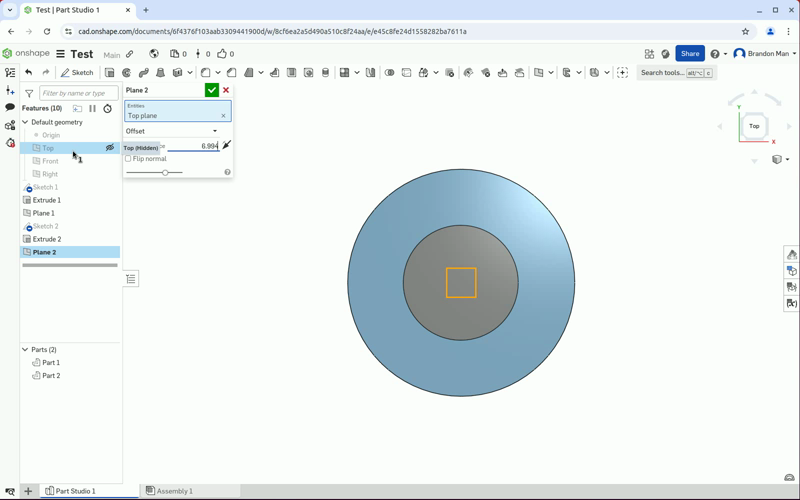
key(enter, 2)
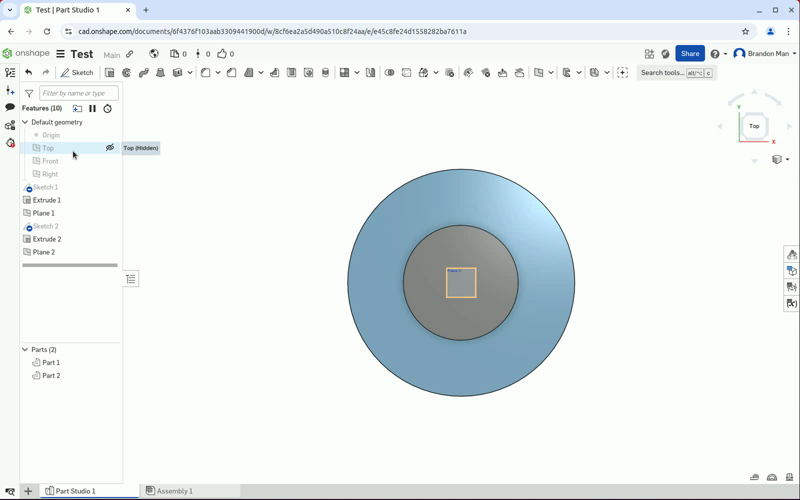
key(shift+s)
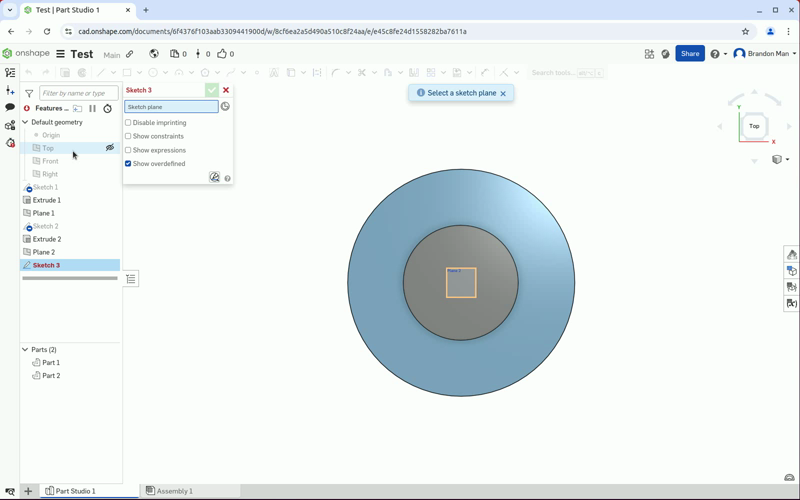
mouse_move(73, 254)
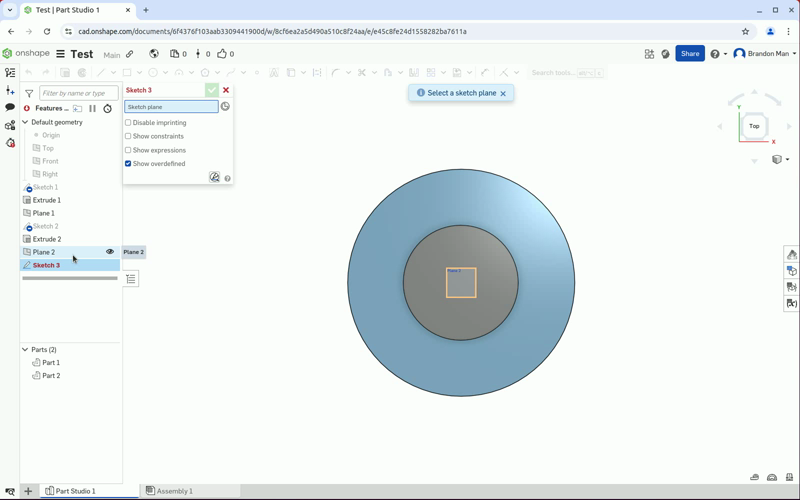
click(73, 254)
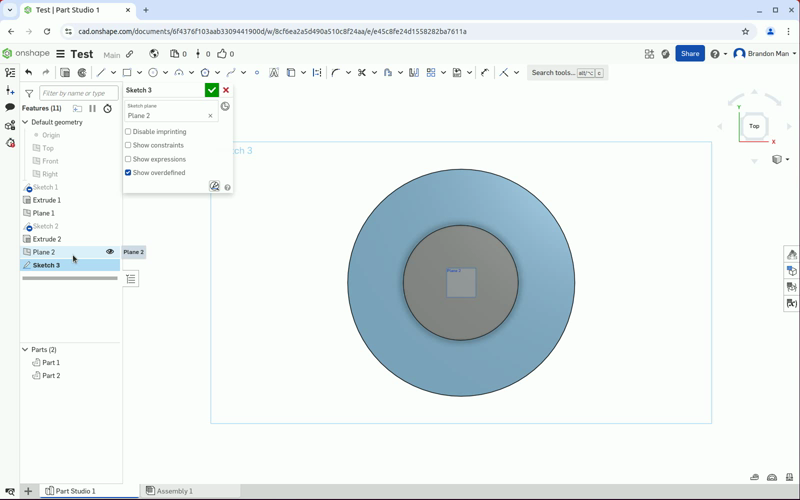
mouse_move(73, 352)
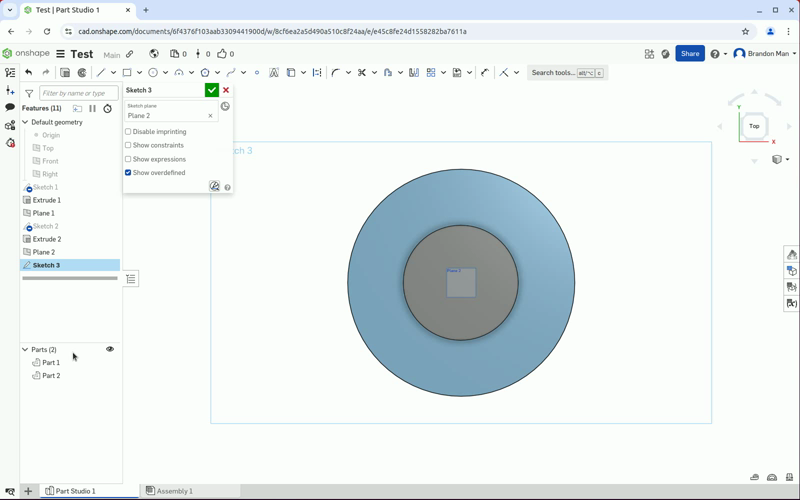
key(y)
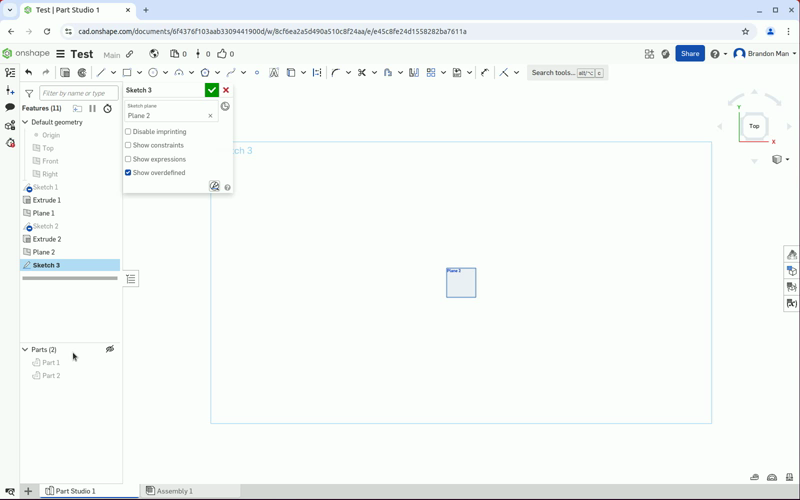
key(c)
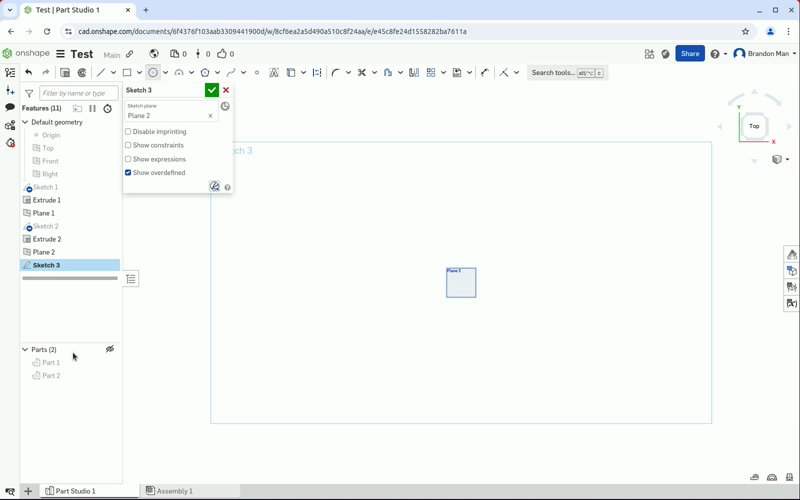
key_down(shift)
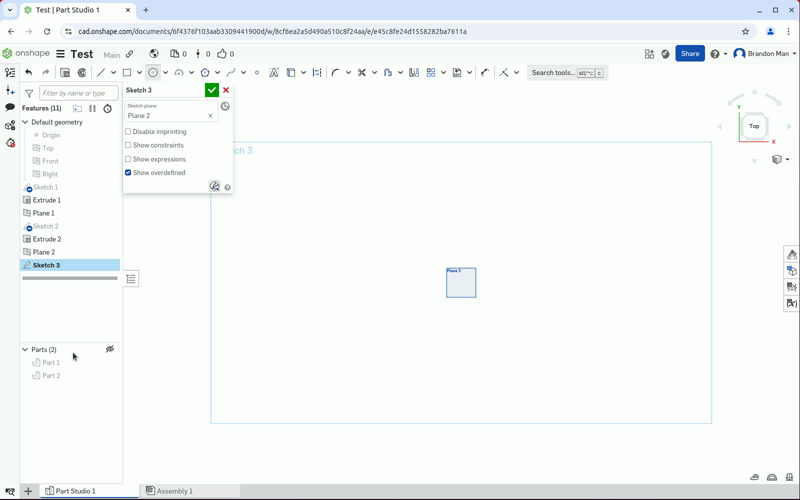
mouse_move(461, 282)
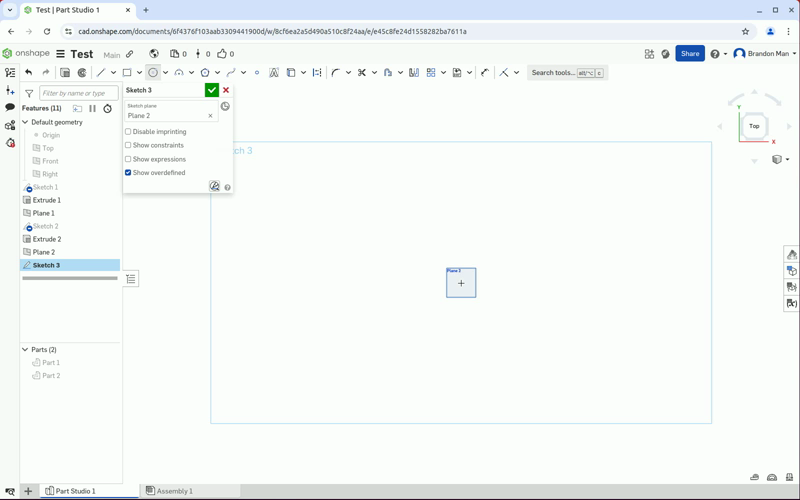
click(461, 282)
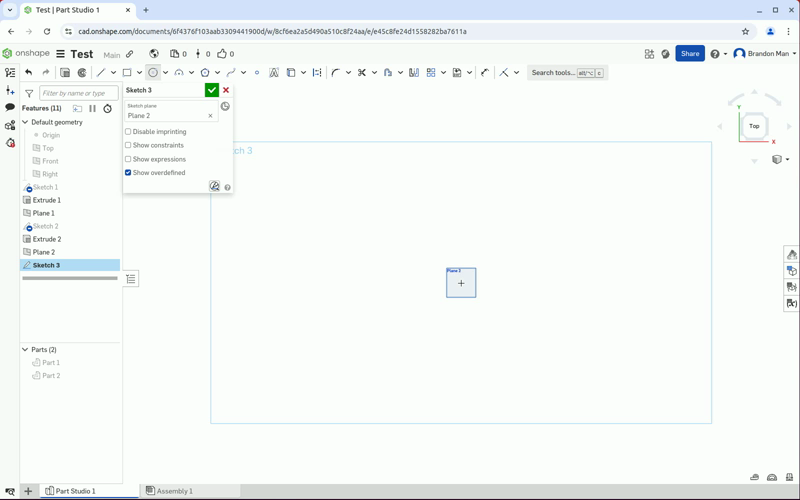
key_up(shift)
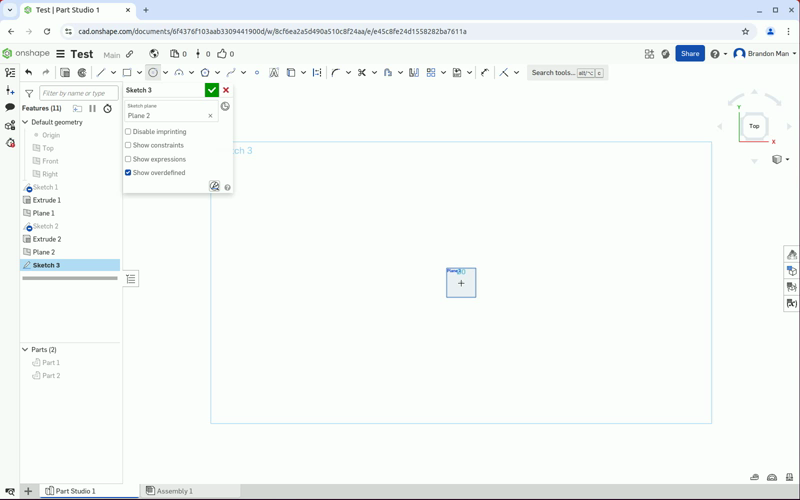
mouse_move(508, 282)
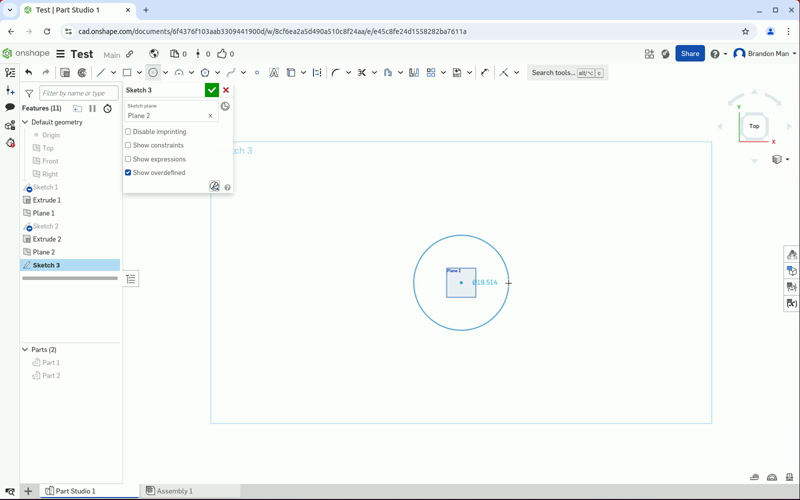
click(508, 282)
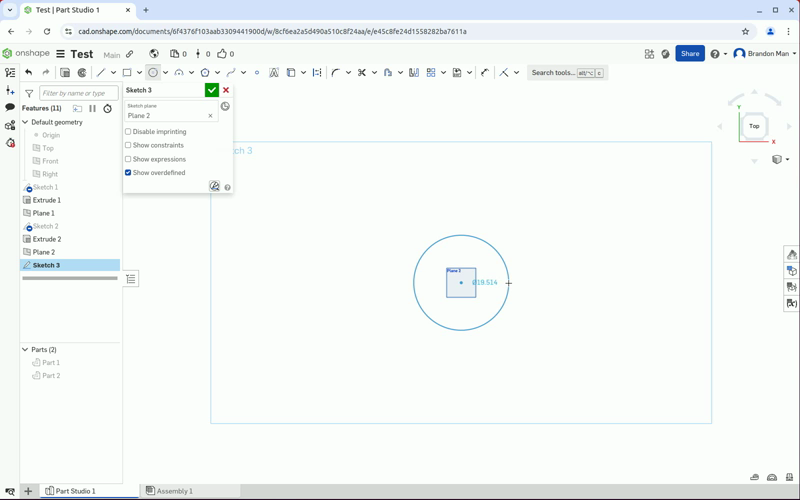
key(esc)
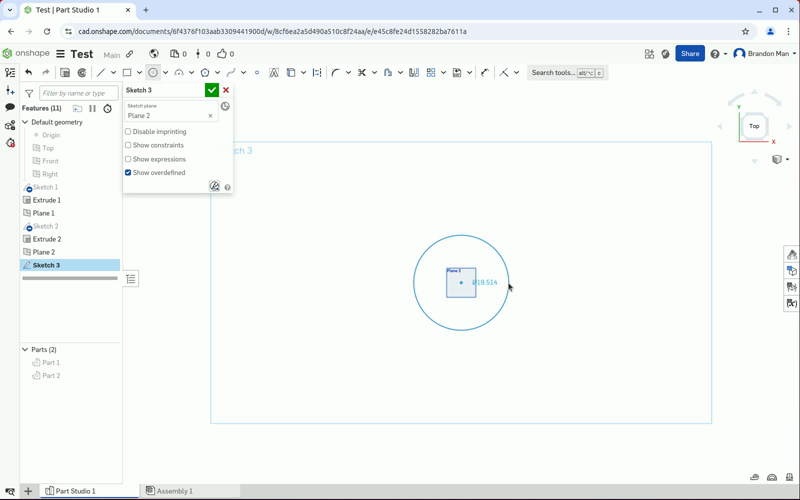
mouse_move(471, 300)
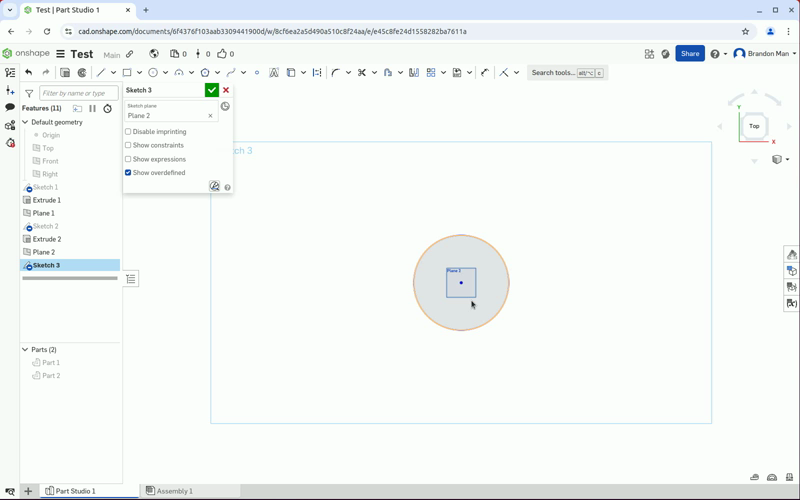
click(471, 300)
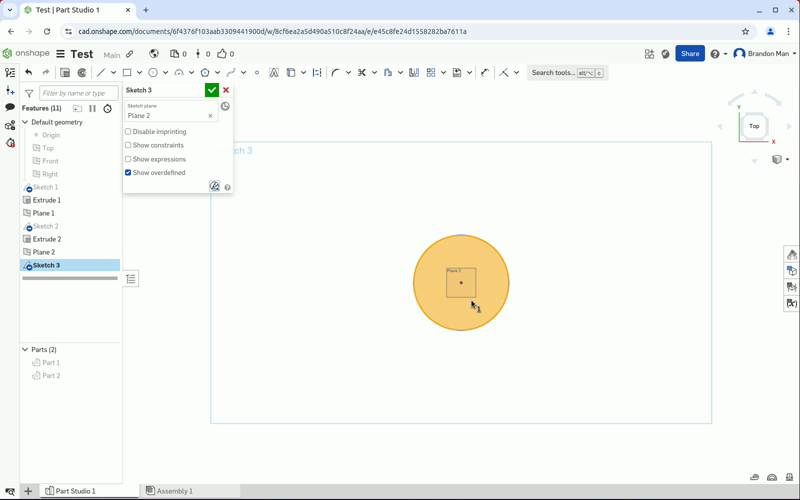
mouse_move(73, 352)
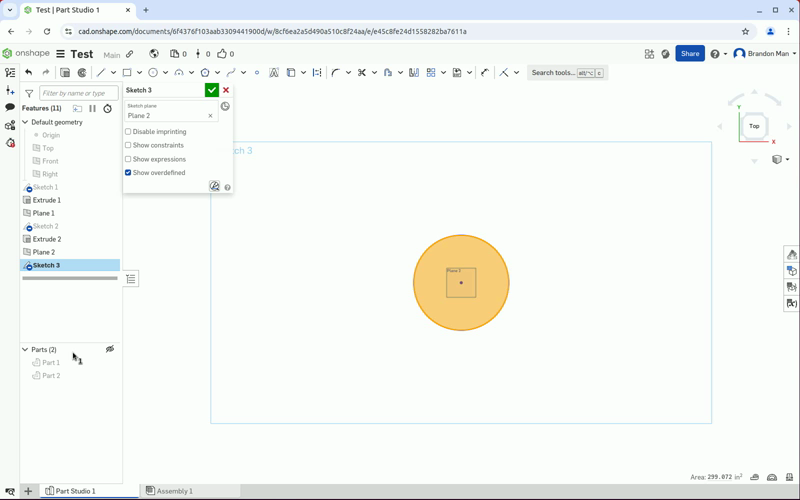
key(shift+y)
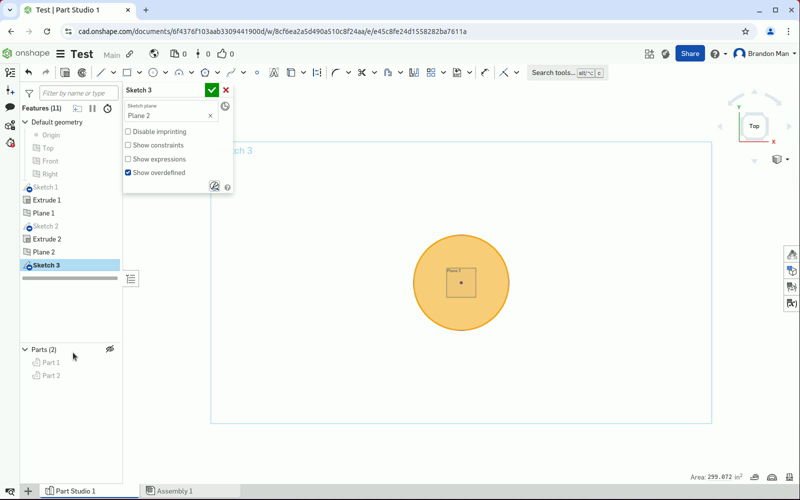
key(shift+e)
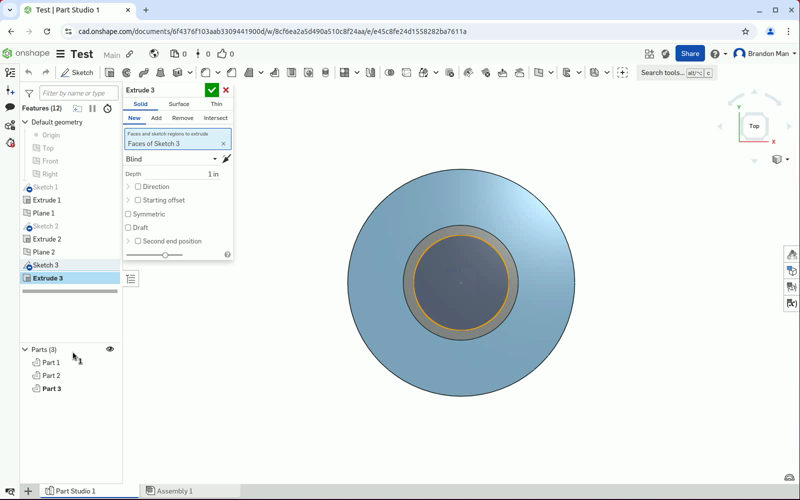
mouse_move(143, 106)
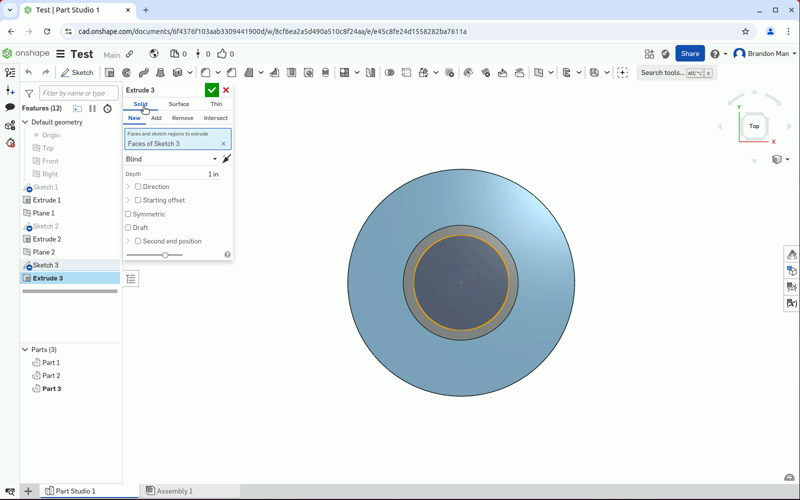
click(143, 106)
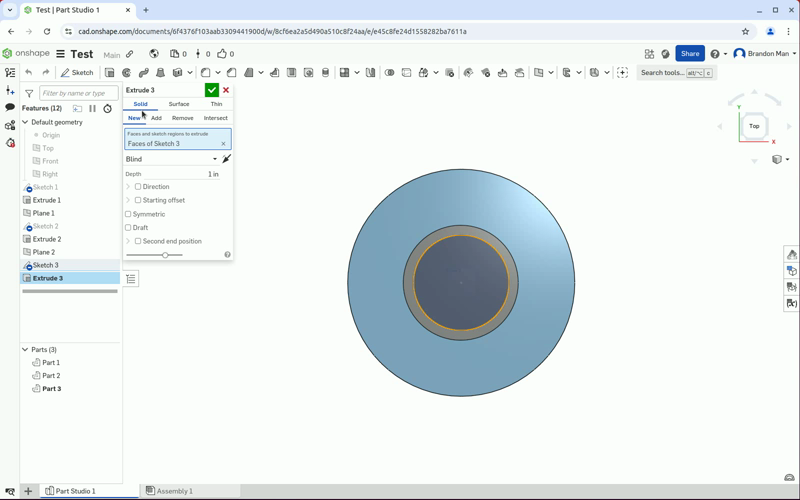
mouse_move(137, 120)
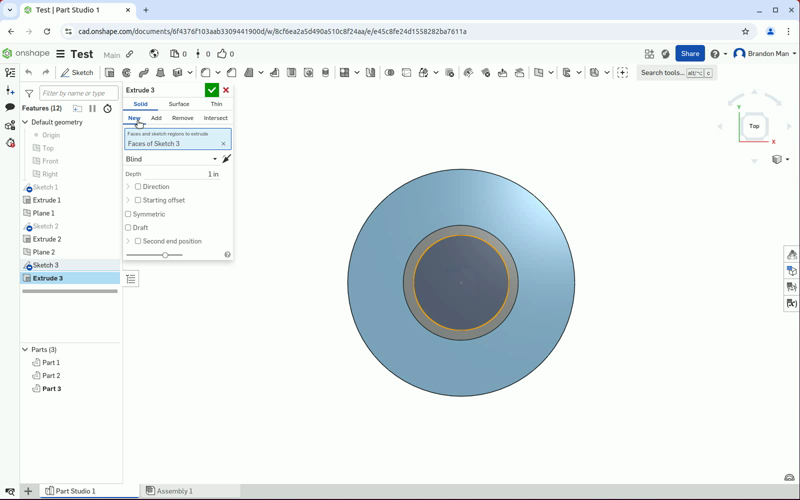
click(137, 120)
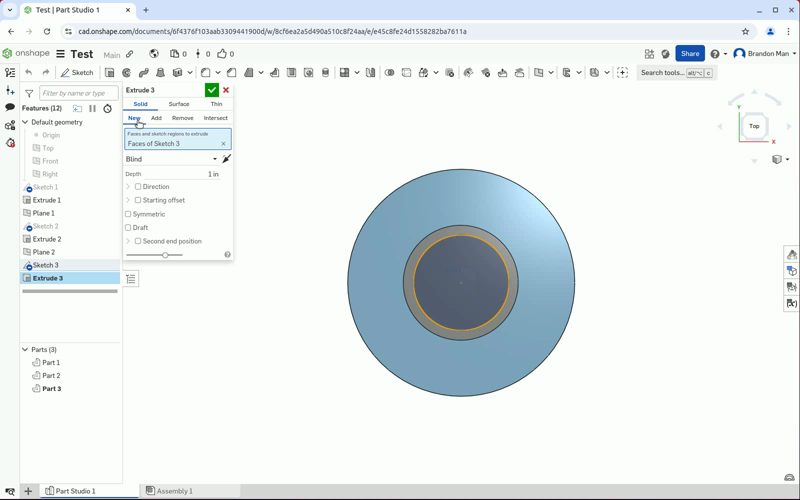
key(tab, 4)
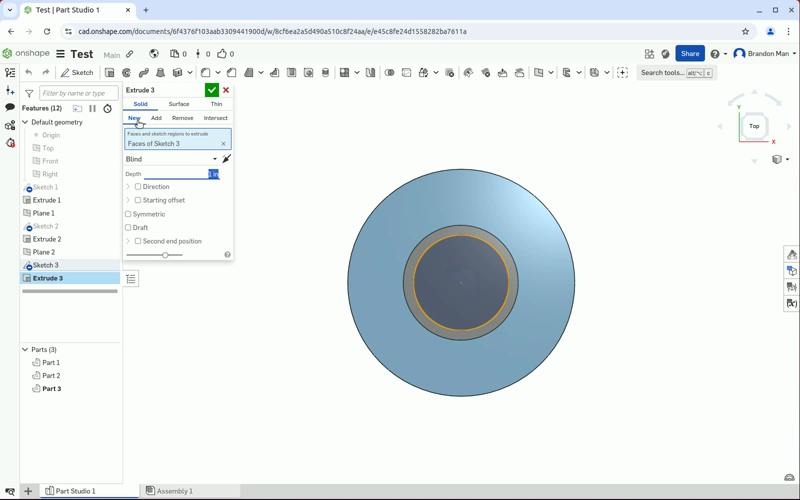
text(6.981)
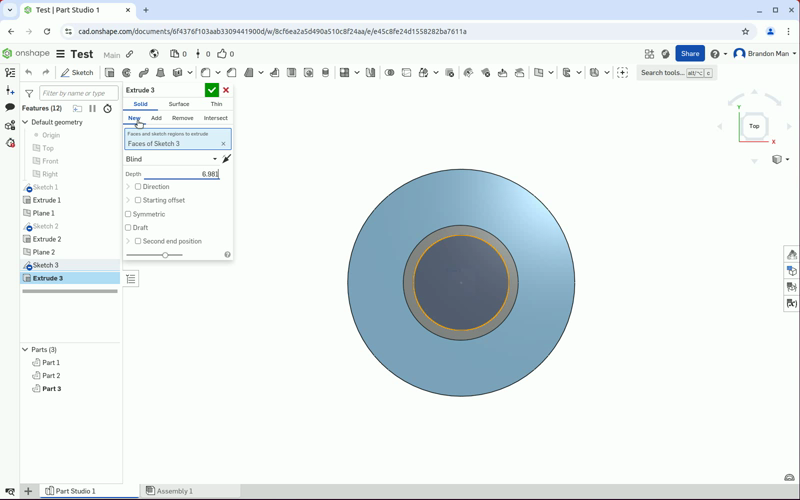
key(enter)
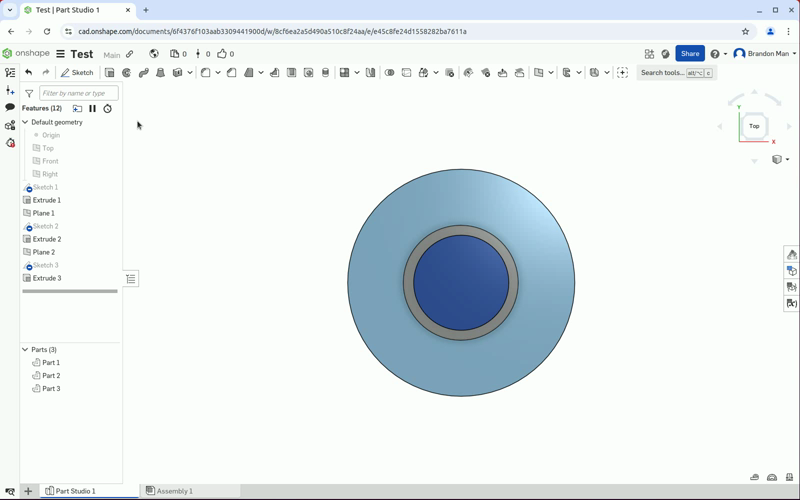
key(shift+h)
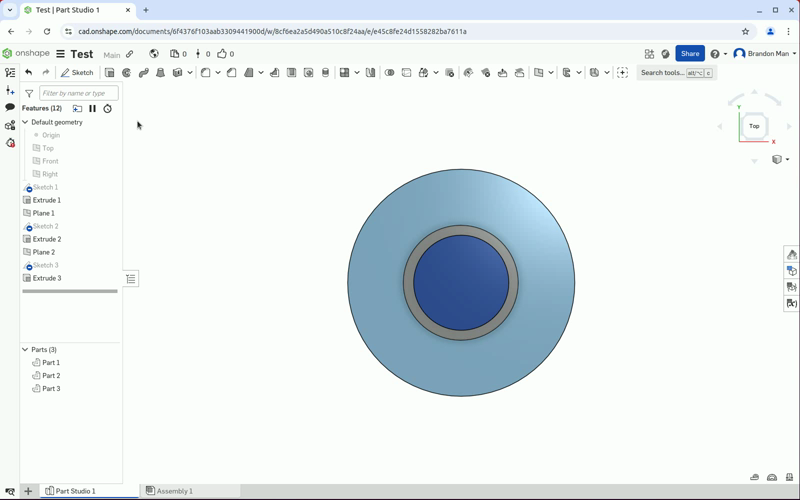
key(shift+h)
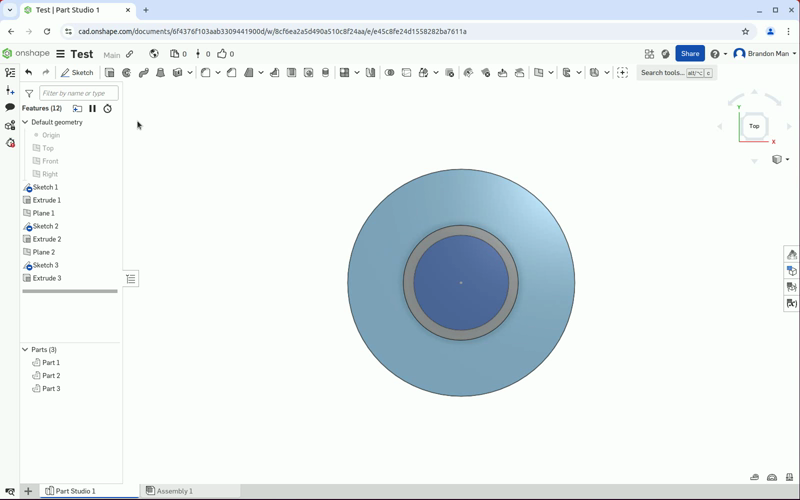
key(shift+7)
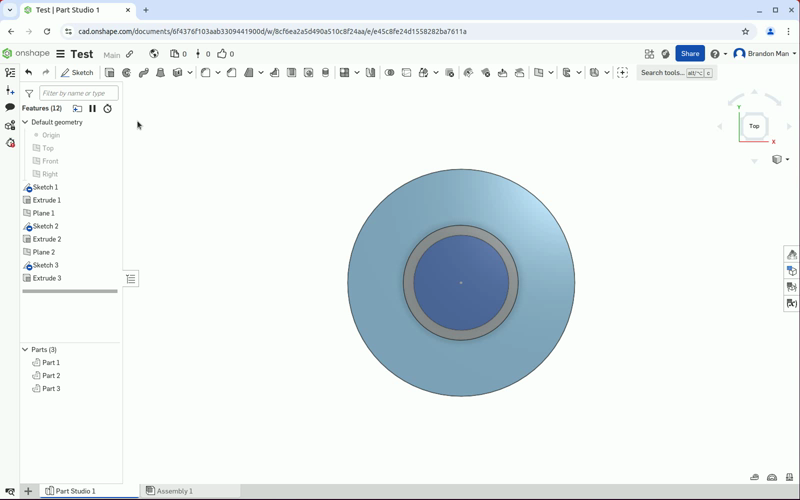
key(up, 3)
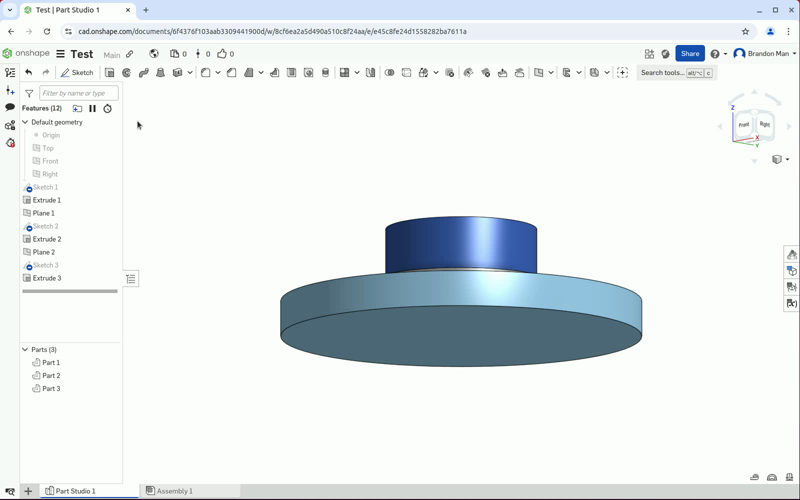
key(left, 3)
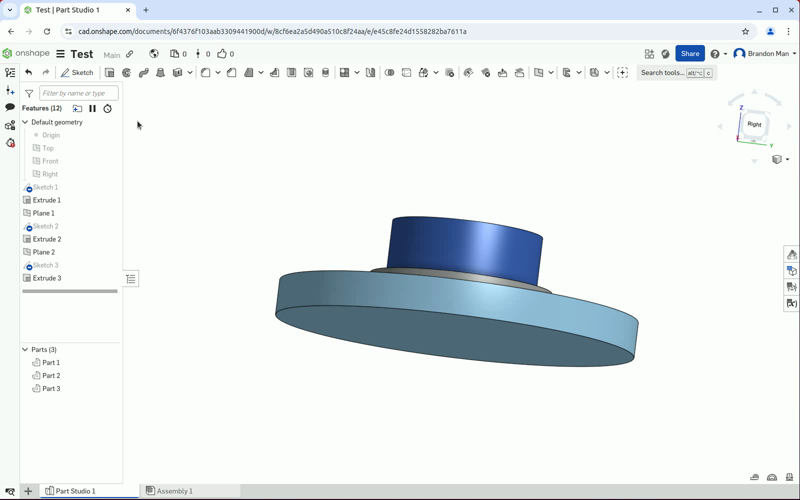
key(right, 3)
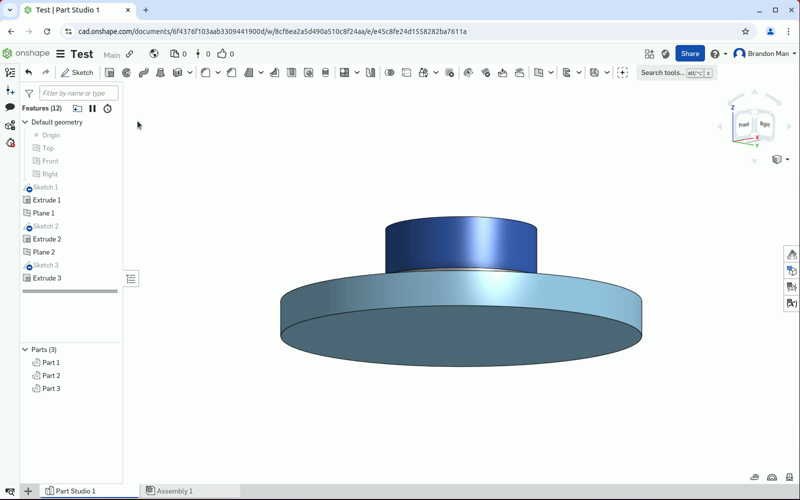
key(down, 3)
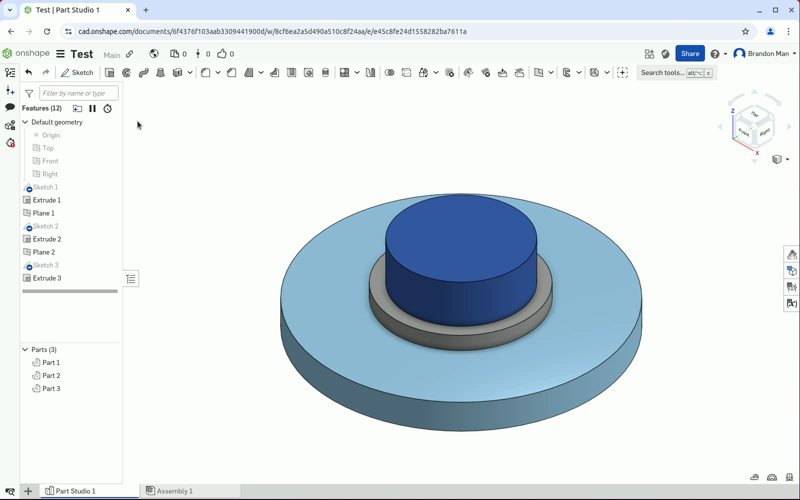
mouse_move(73, 189)
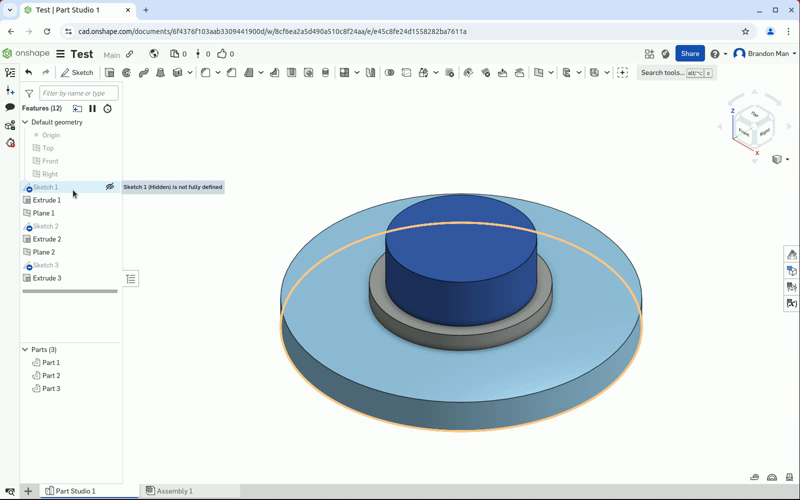
click(73, 189)